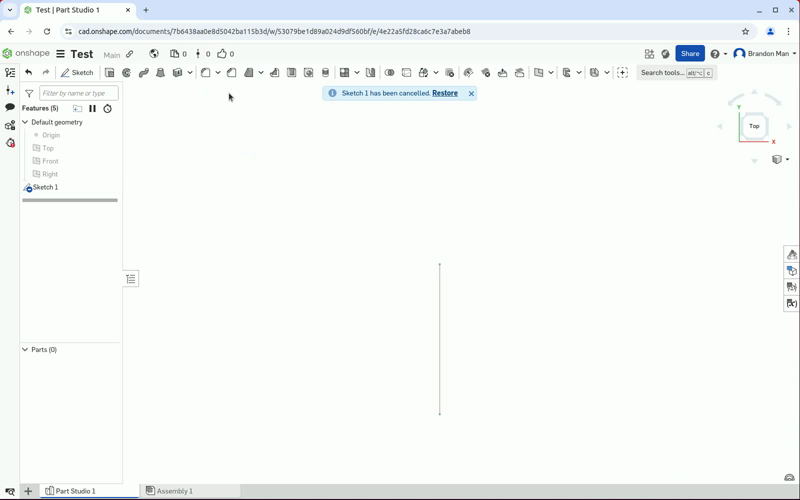
key(shift+h)
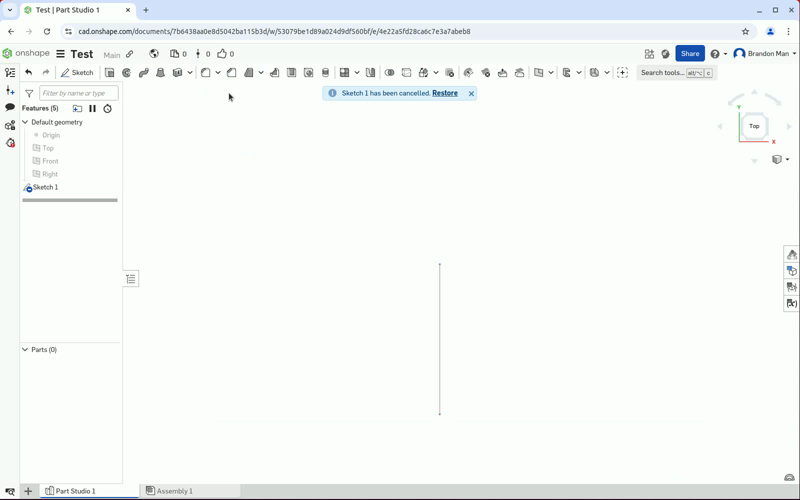
key(shift+s)
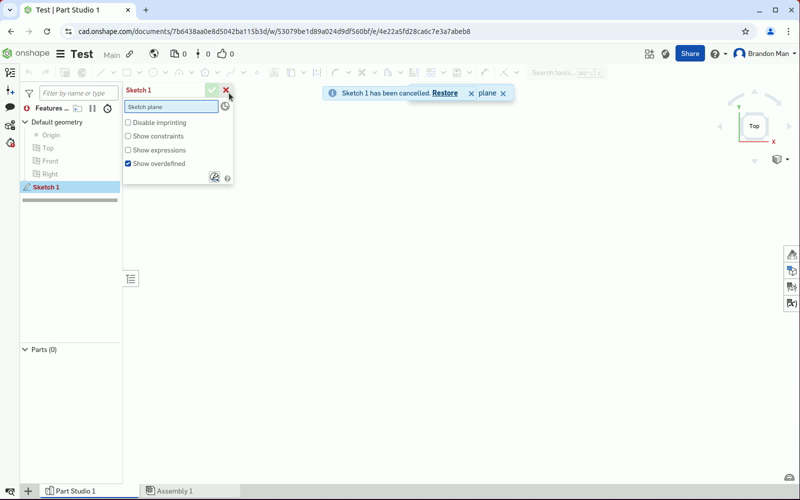
mouse_move(73, 150)
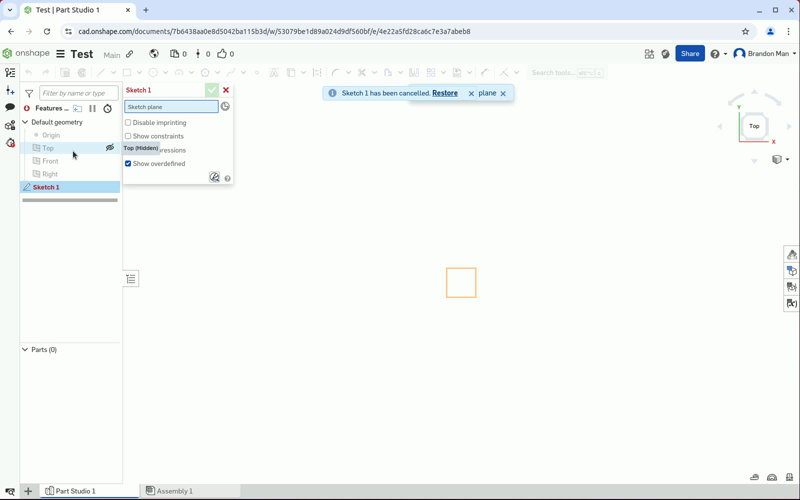
click(73, 150)
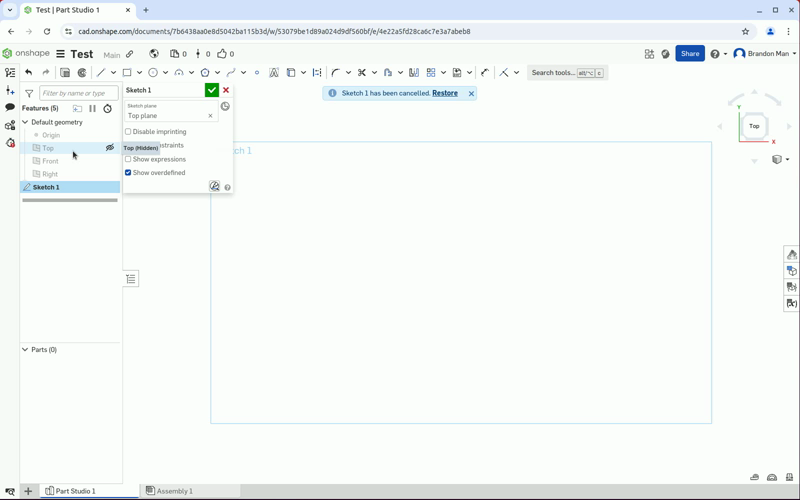
mouse_move(73, 352)
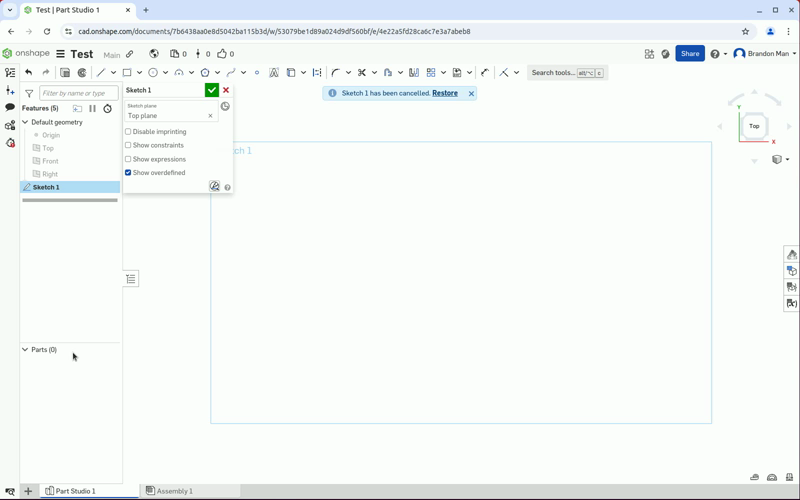
key(y)
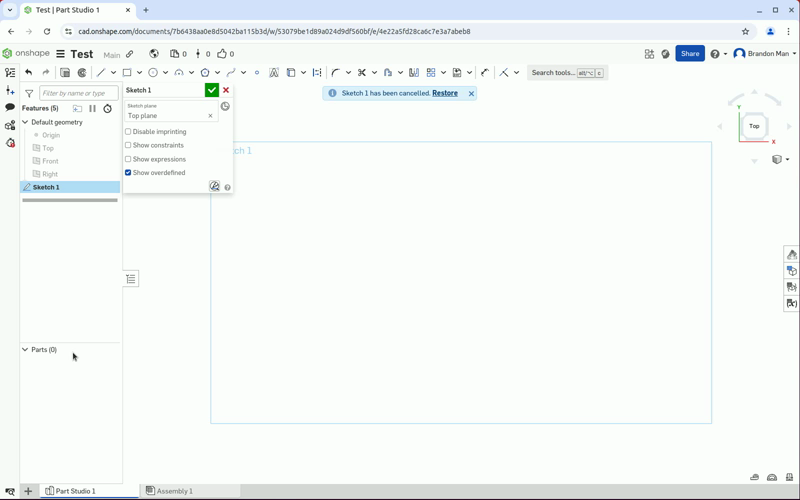
key(l)
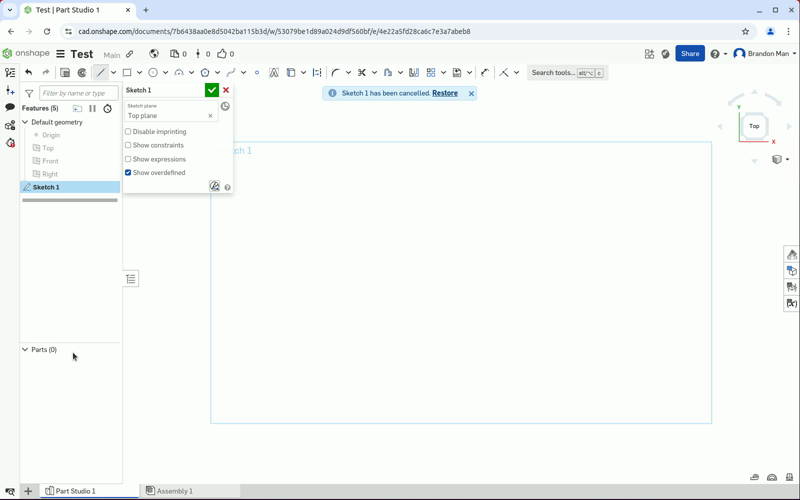
key_down(shift)
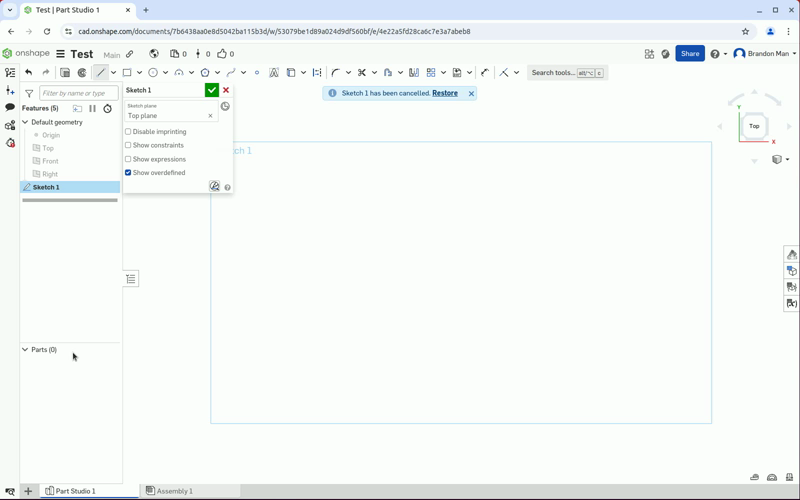
mouse_move(369, 230)
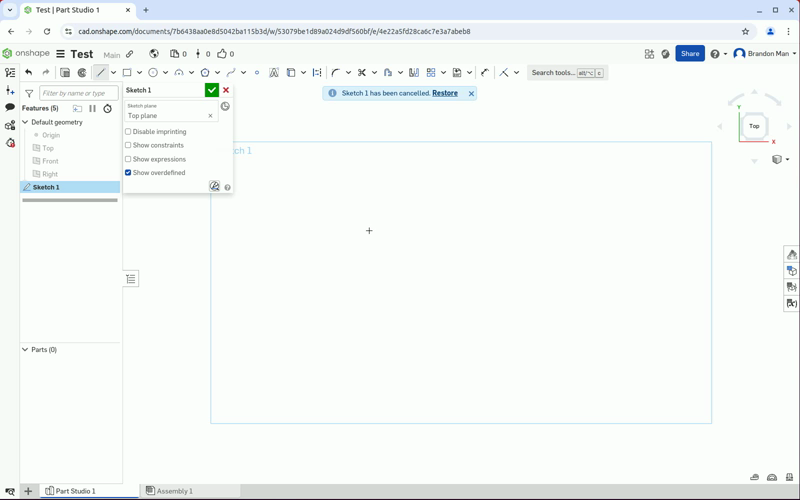
click(369, 230)
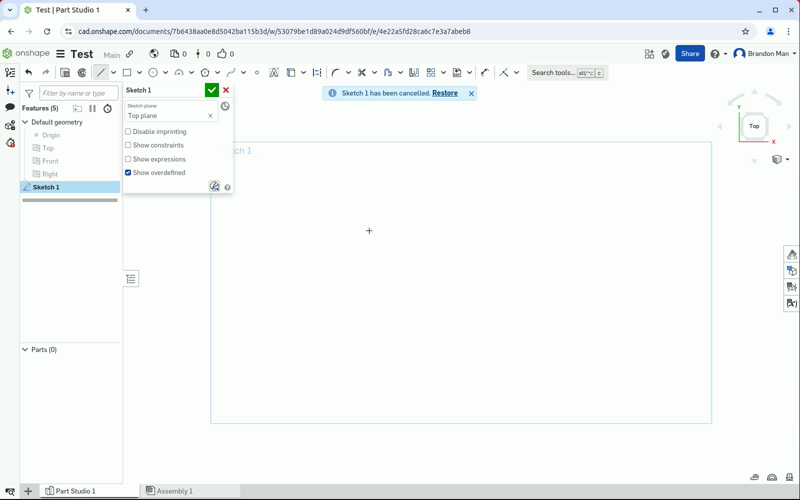
key_up(shift)
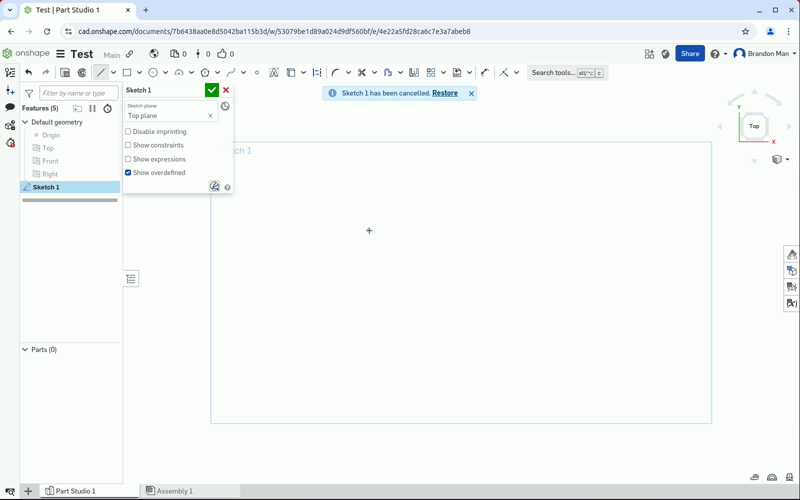
key_down(shift)
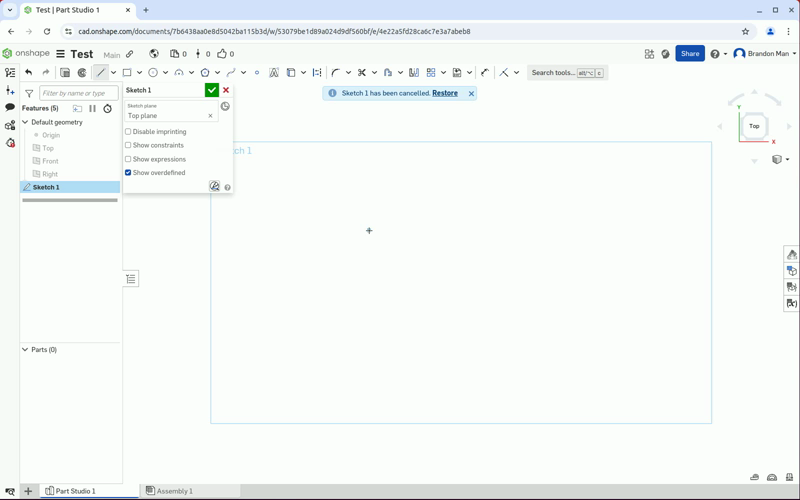
mouse_move(399, 230)
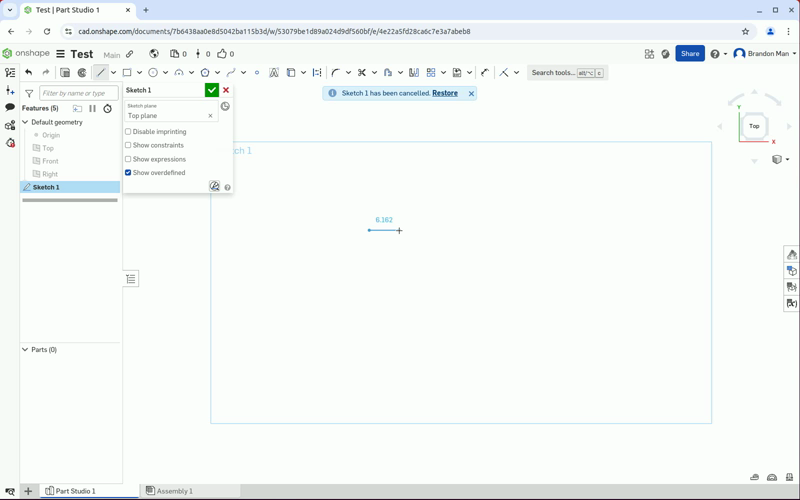
mouse_move(377, 234)
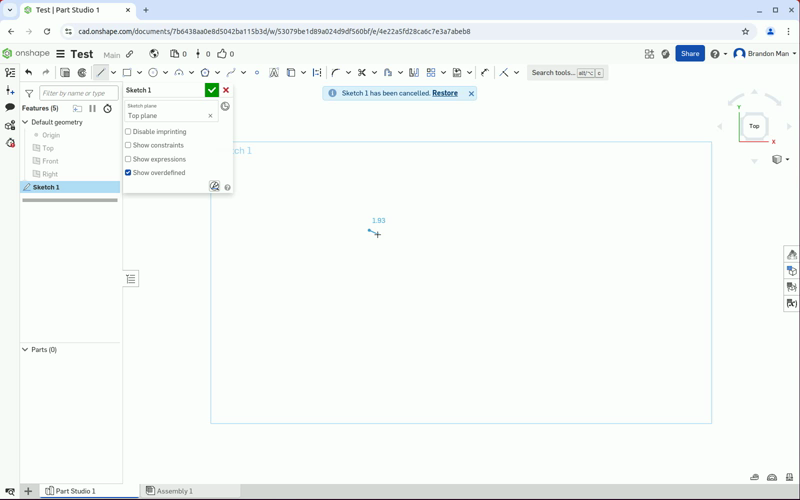
click(377, 234)
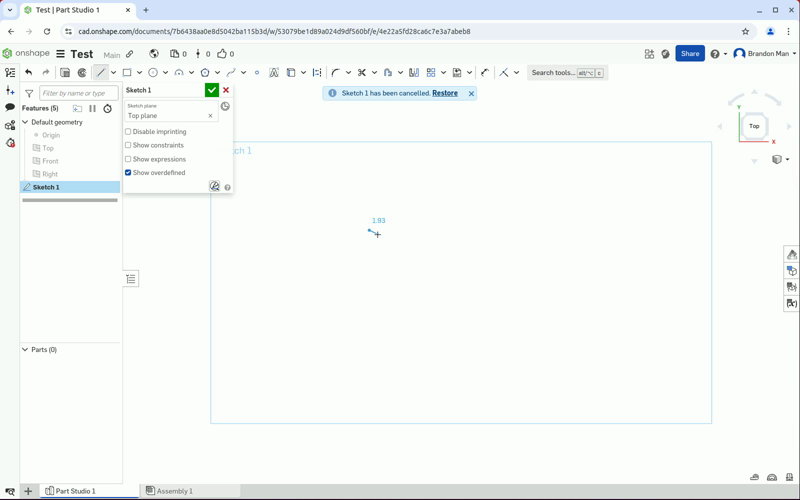
key_up(shift)
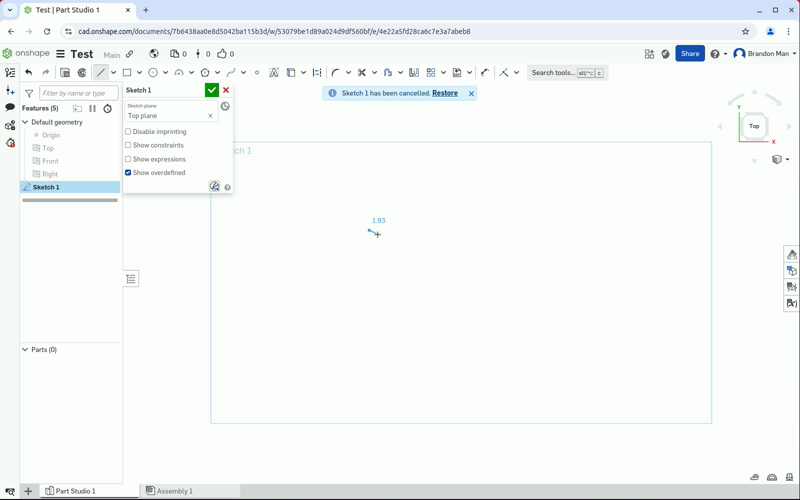
key(esc)
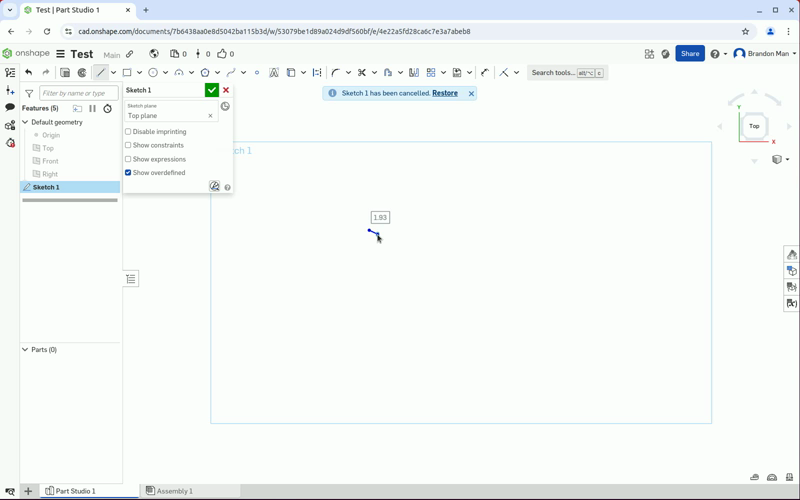
key(a)
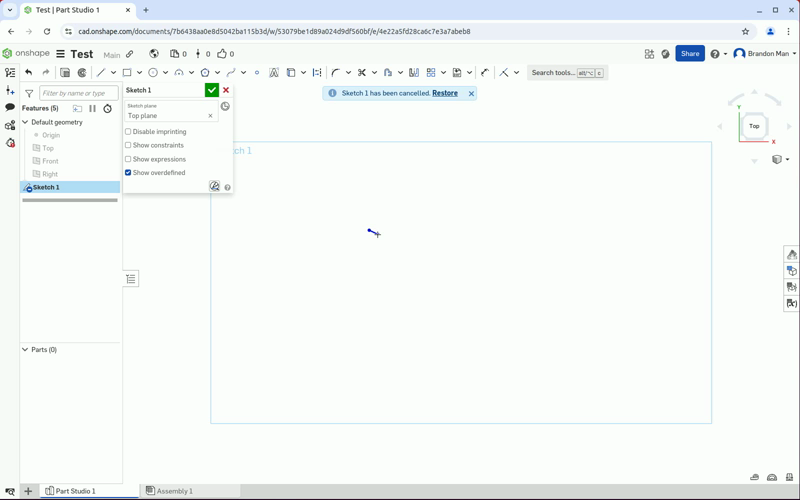
mouse_move(377, 234)
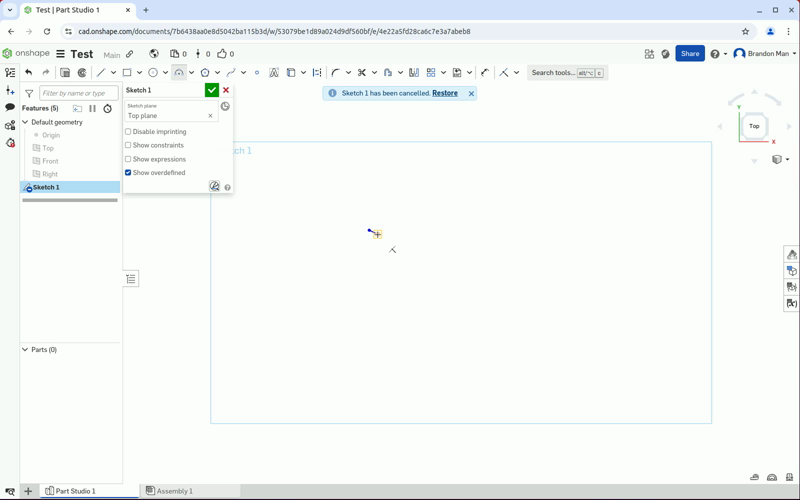
click(377, 234)
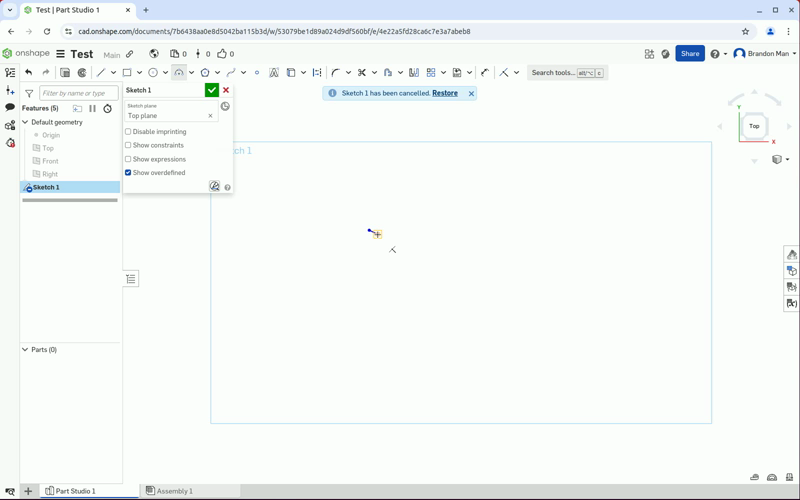
key_down(shift)
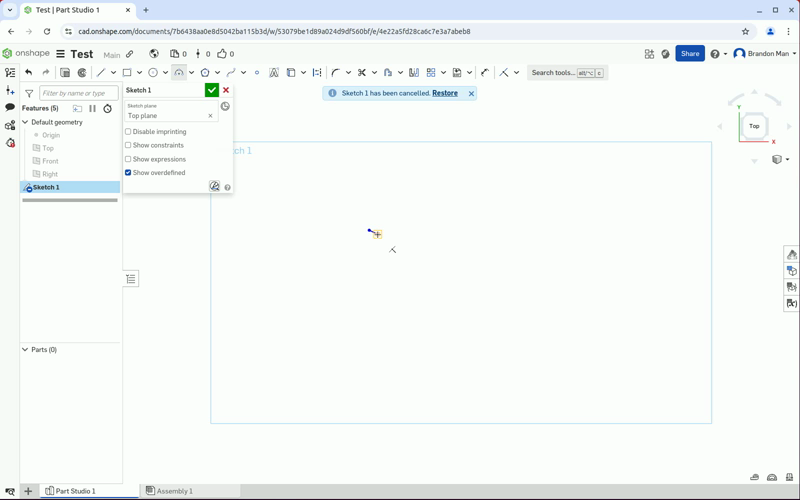
mouse_move(555, 258)
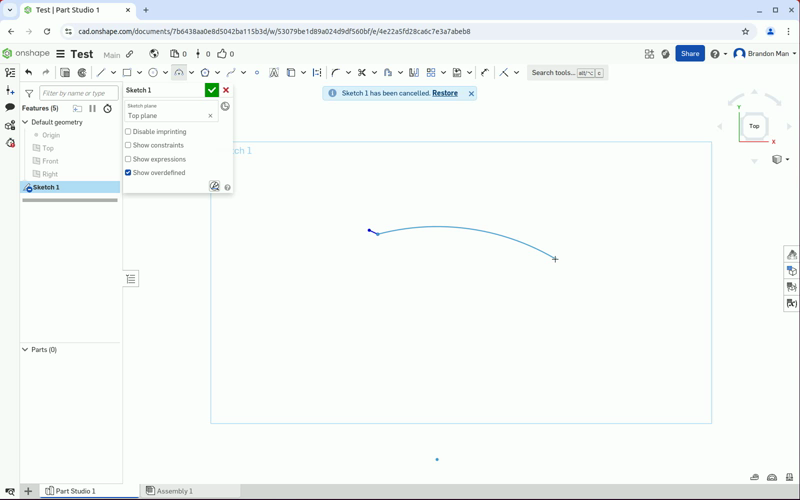
click(555, 258)
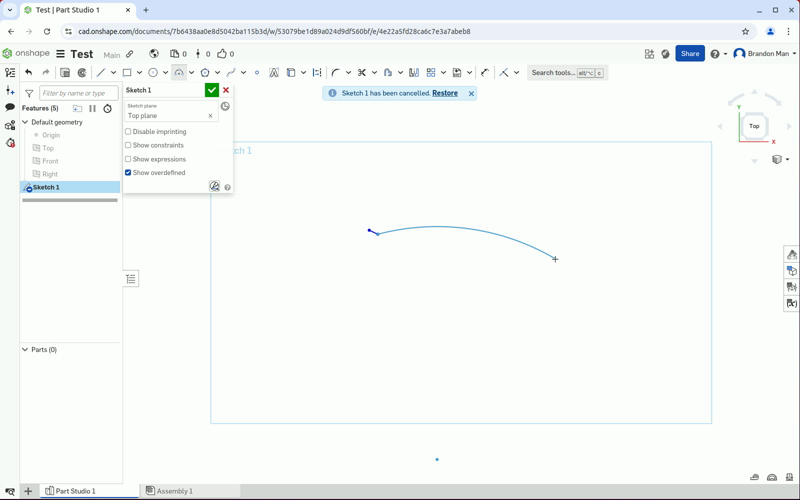
mouse_move(474, 187)
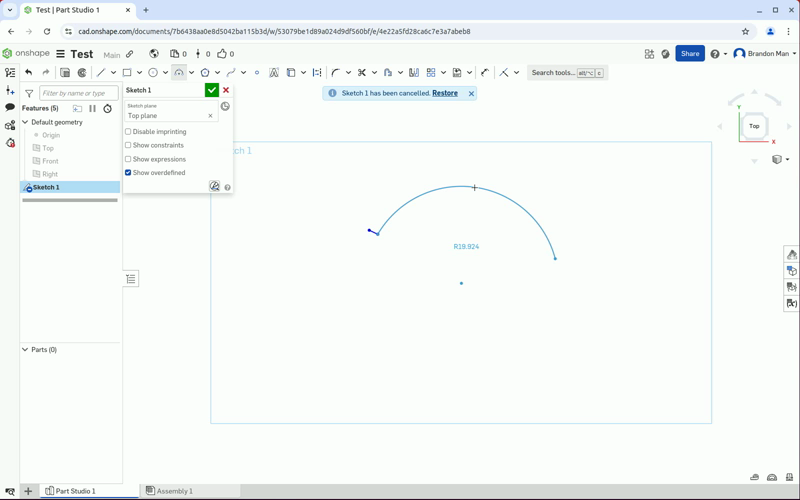
click(474, 187)
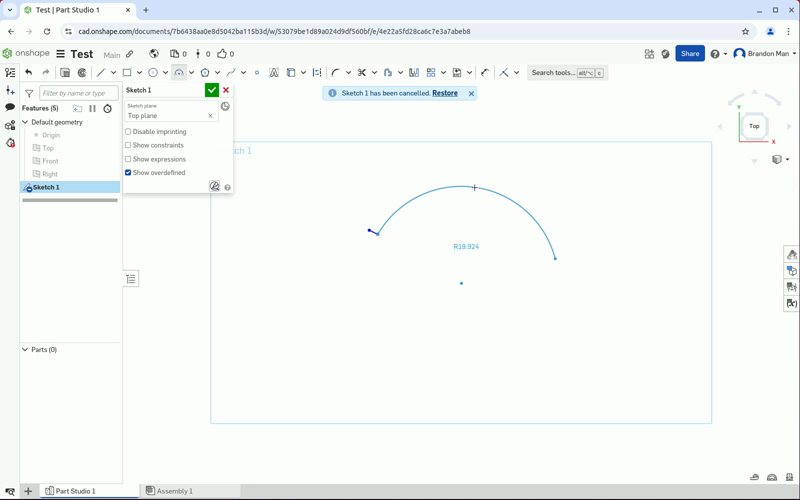
key_up(shift)
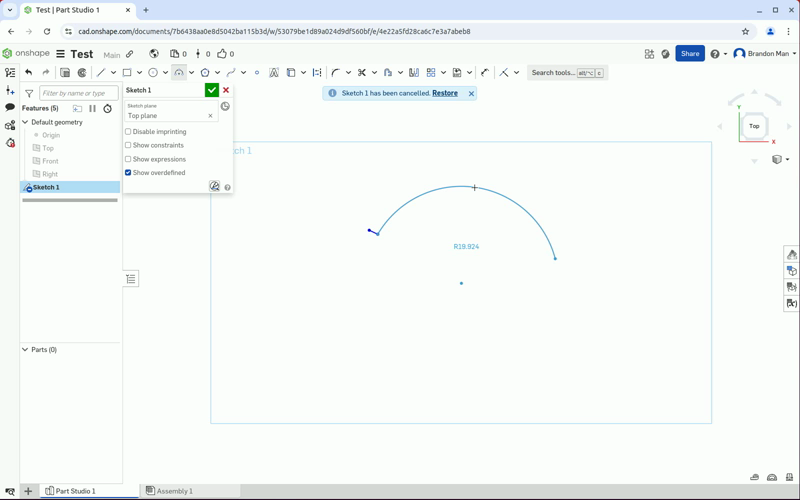
key(esc)
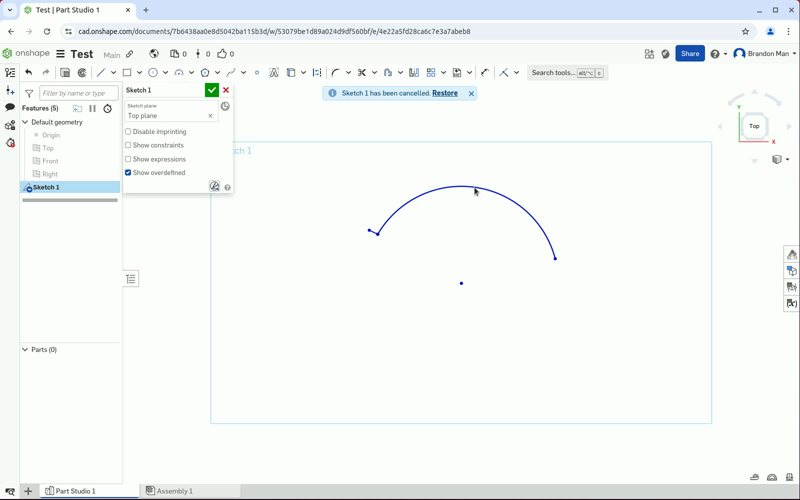
key(l)
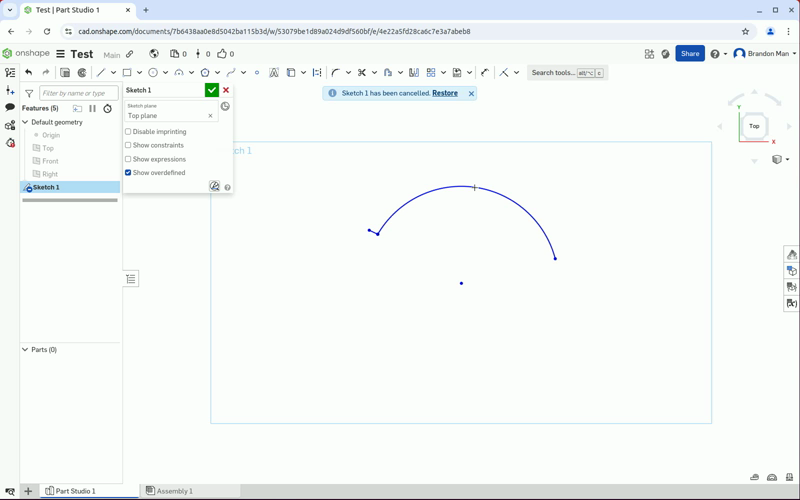
mouse_move(555, 258)
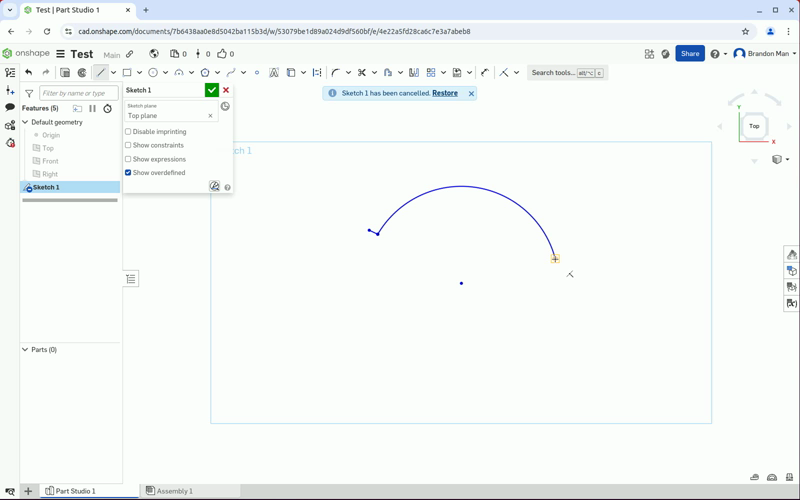
click(555, 258)
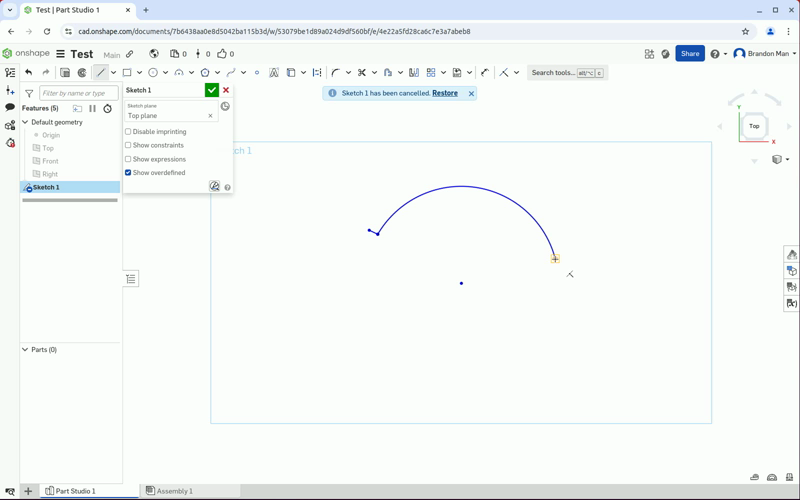
key_down(shift)
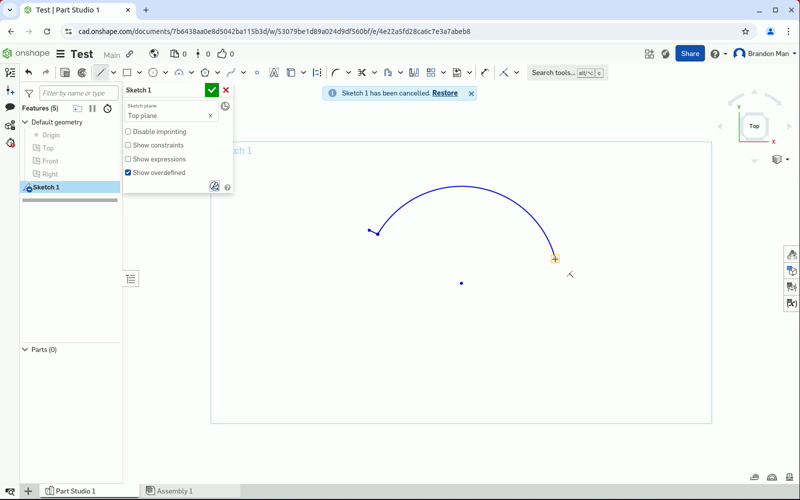
mouse_move(585, 258)
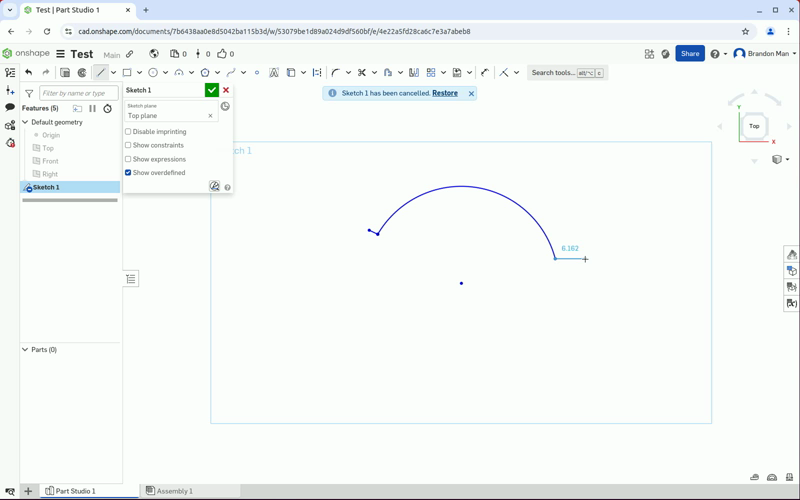
mouse_move(563, 256)
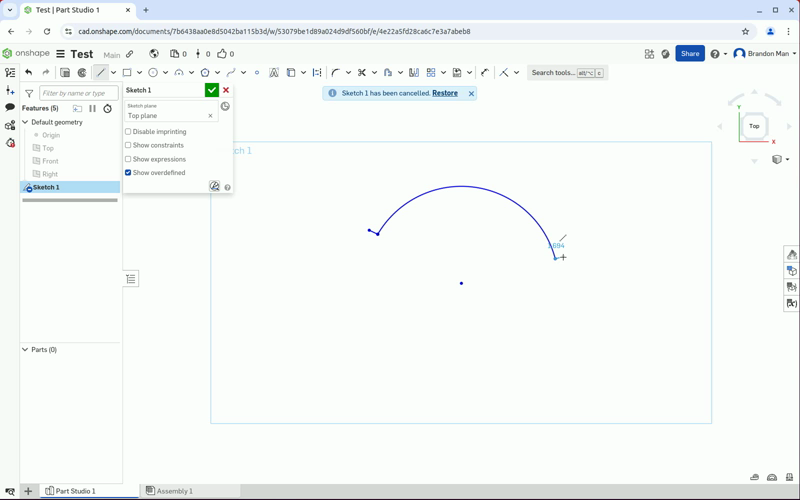
click(563, 256)
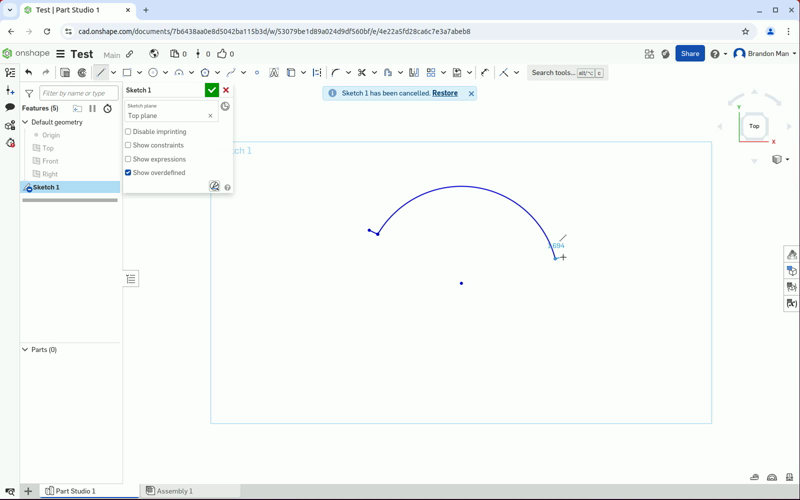
key_up(shift)
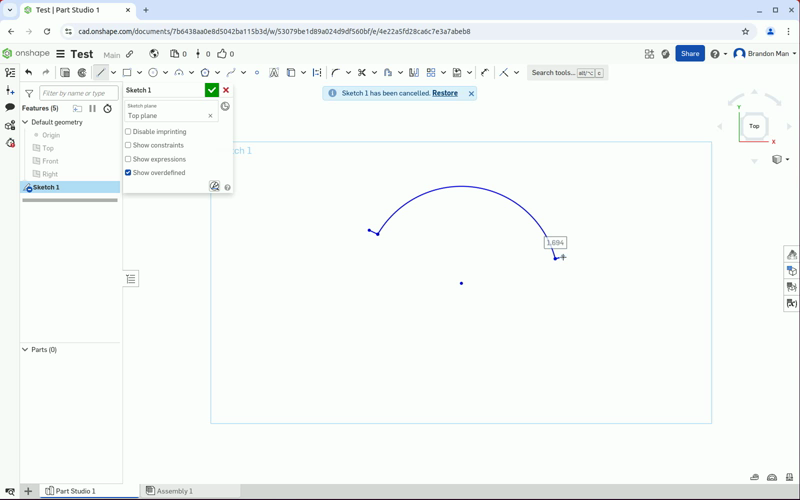
key(esc)
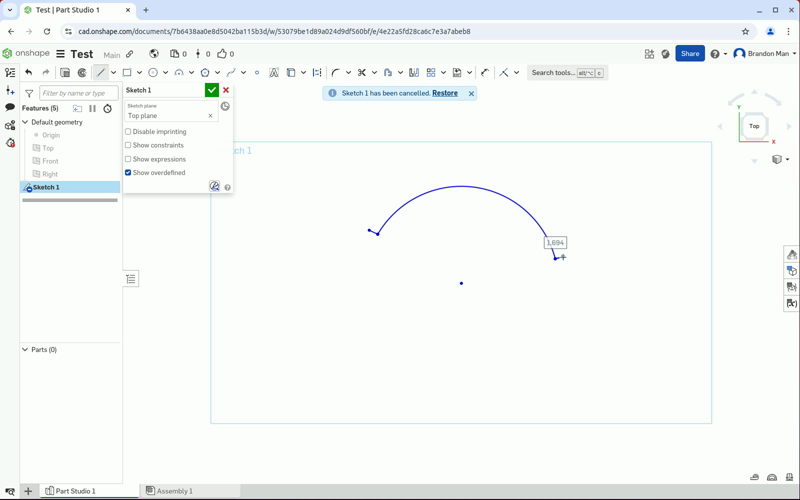
key(a)
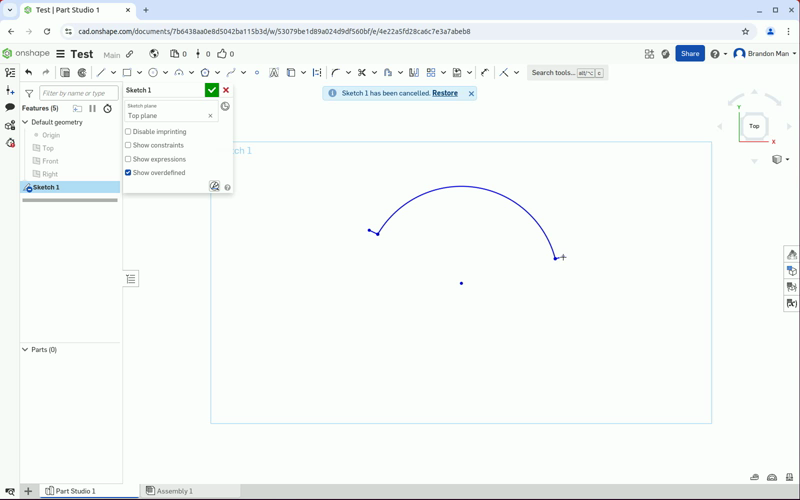
mouse_move(563, 256)
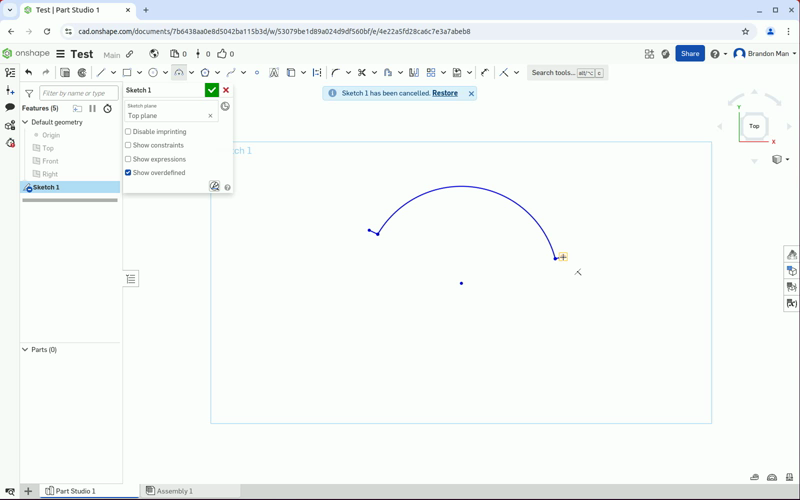
click(563, 256)
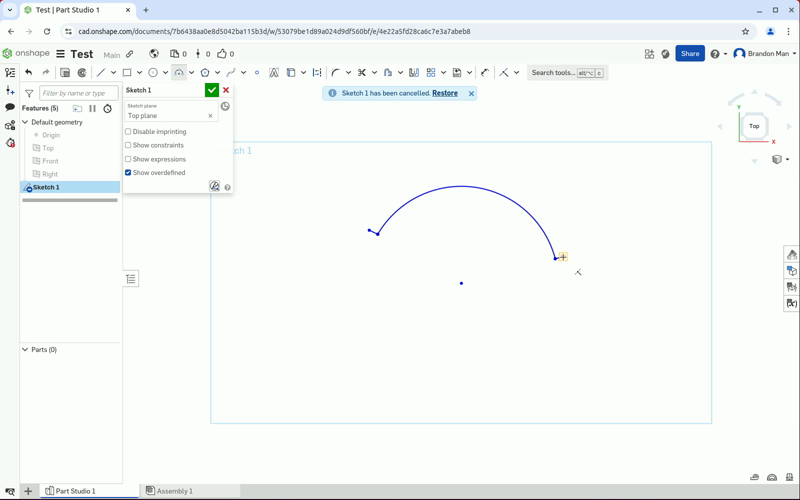
mouse_move(369, 230)
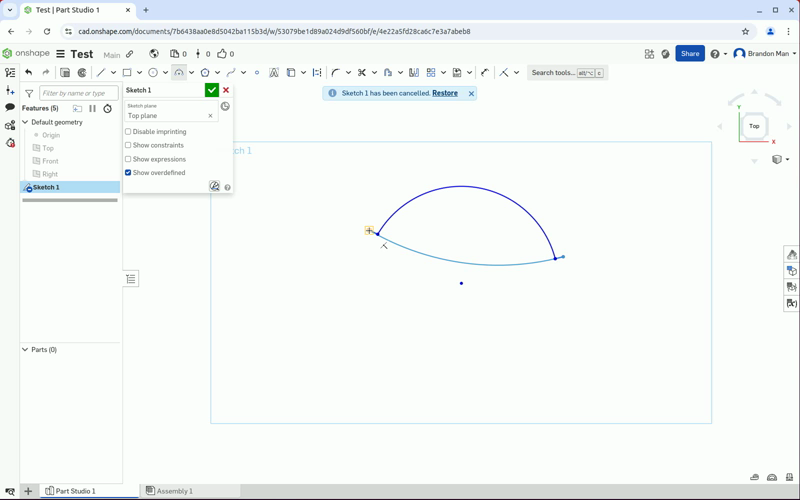
click(369, 230)
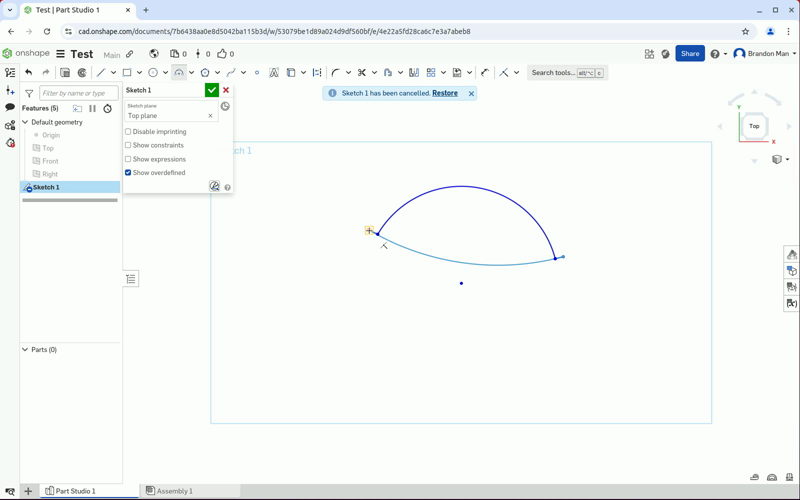
key_down(shift)
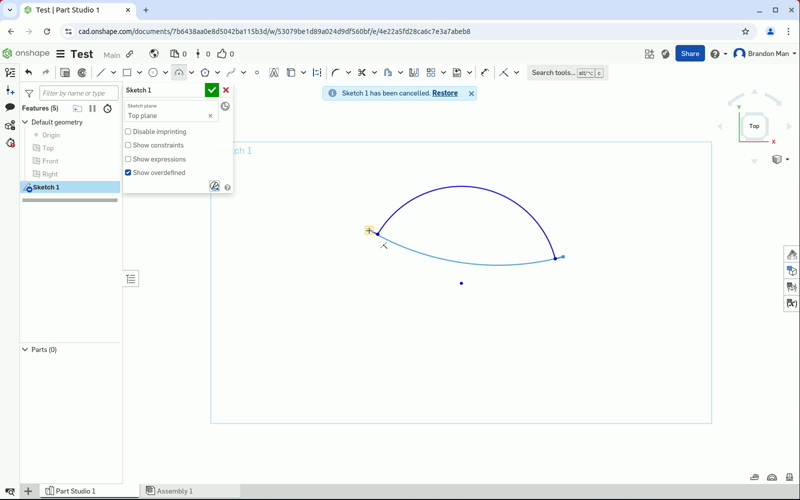
mouse_move(475, 178)
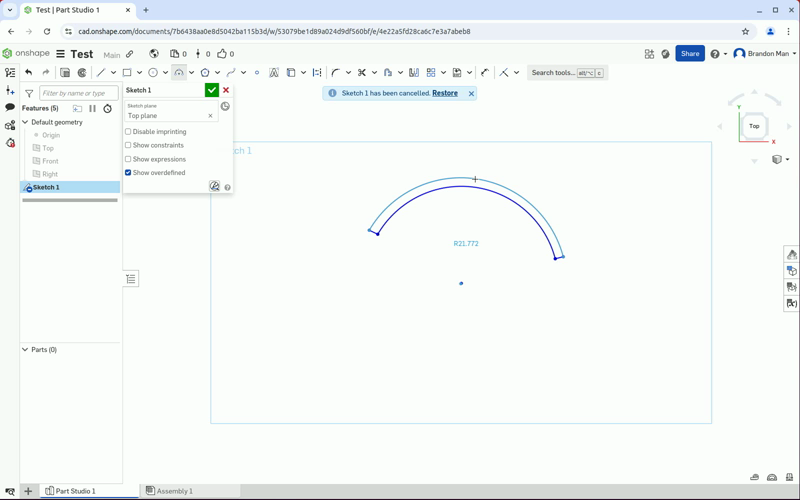
click(475, 178)
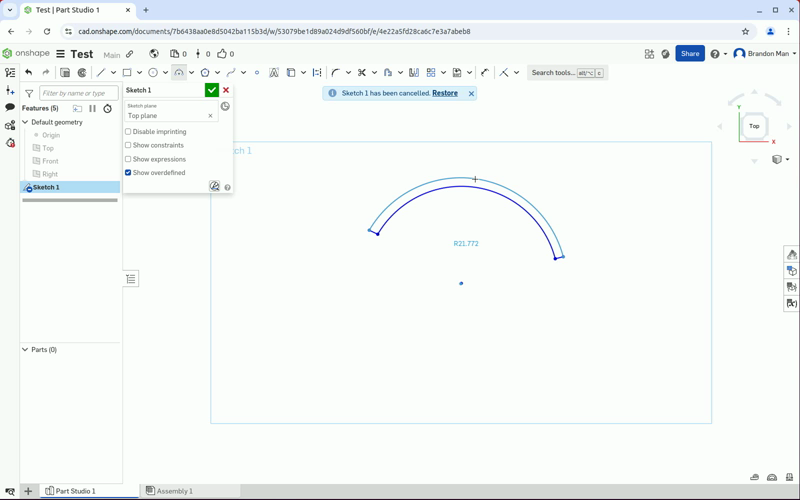
key_up(shift)
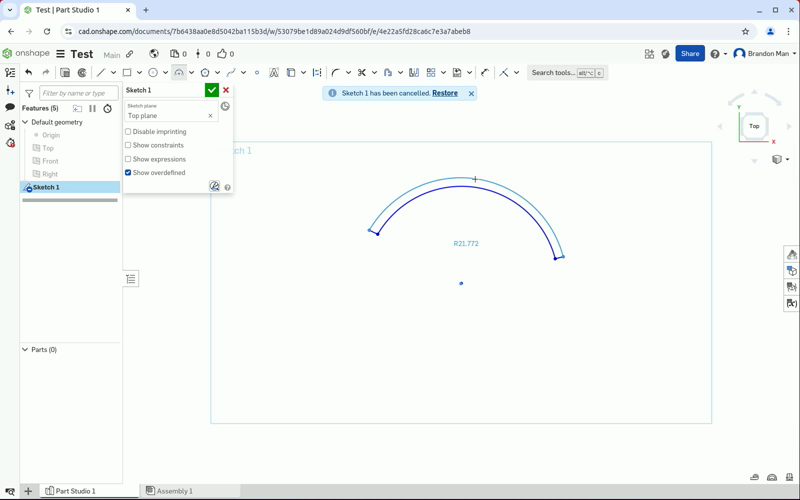
key(esc)
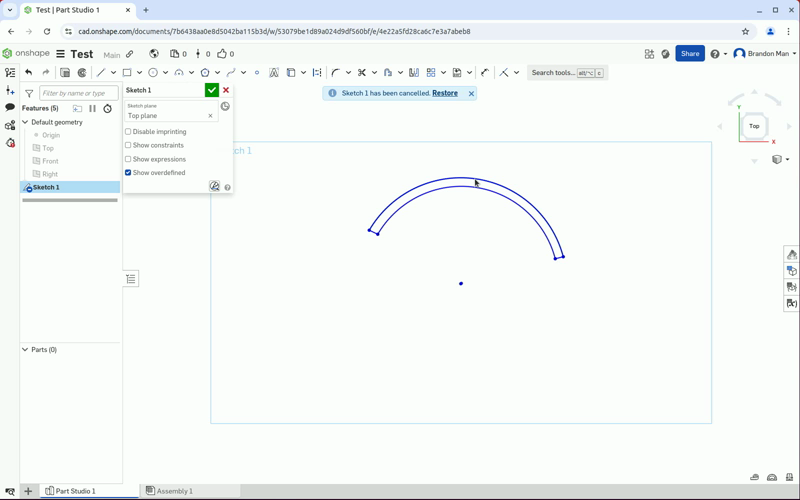
mouse_move(511, 195)
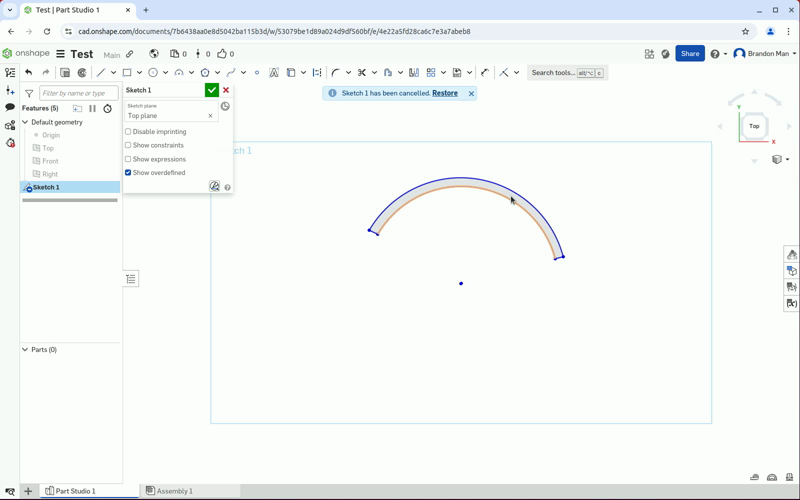
click(511, 195)
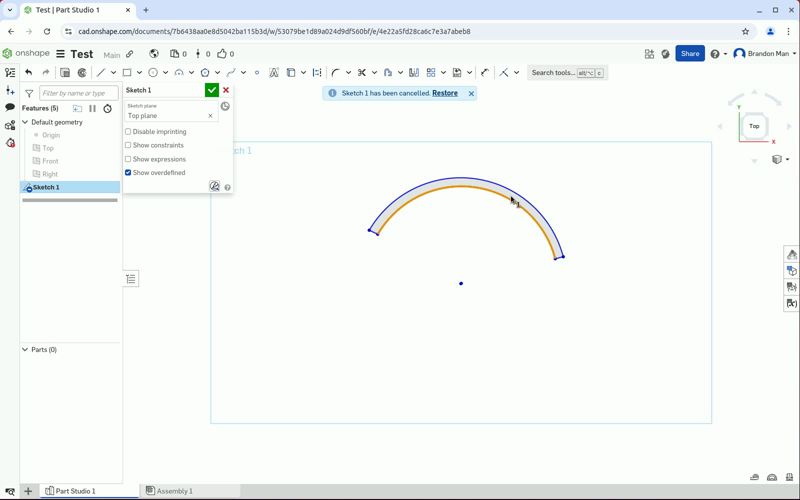
mouse_move(73, 352)
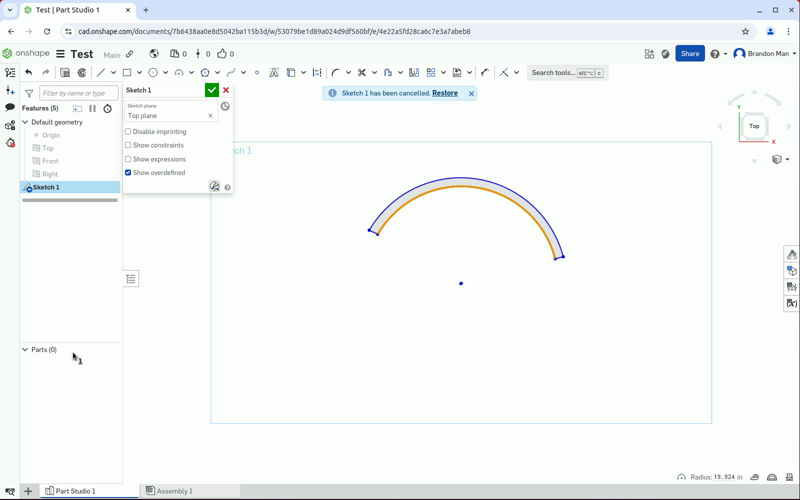
key(shift+y)
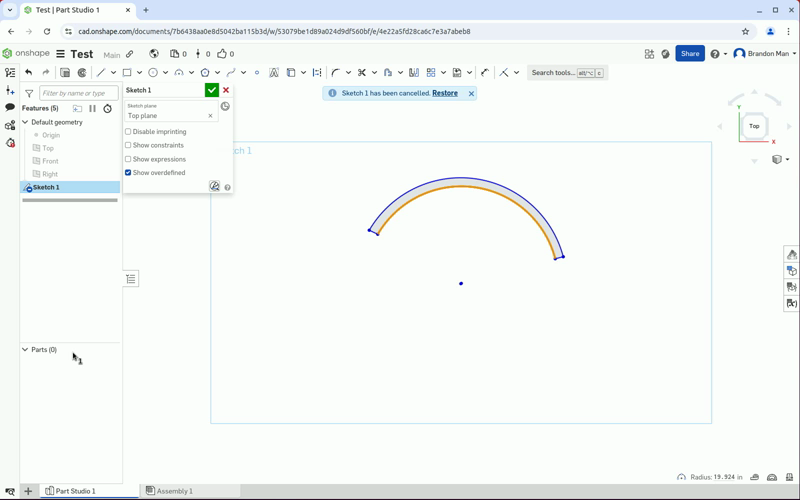
key(shift+e)
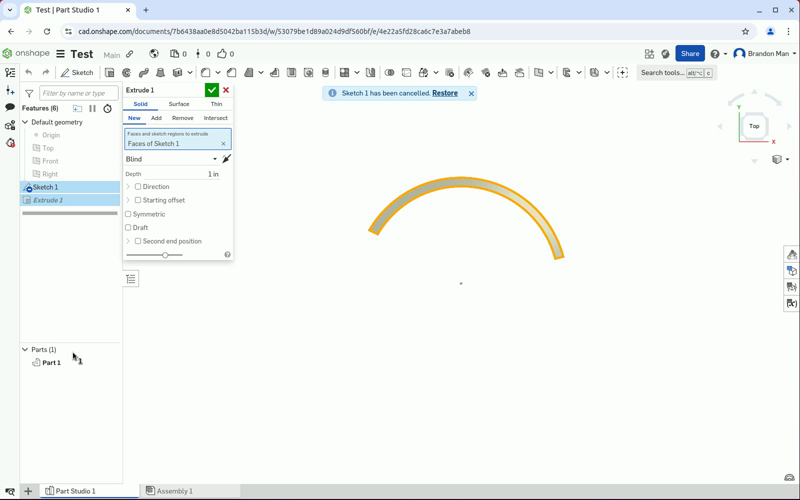
mouse_move(143, 106)
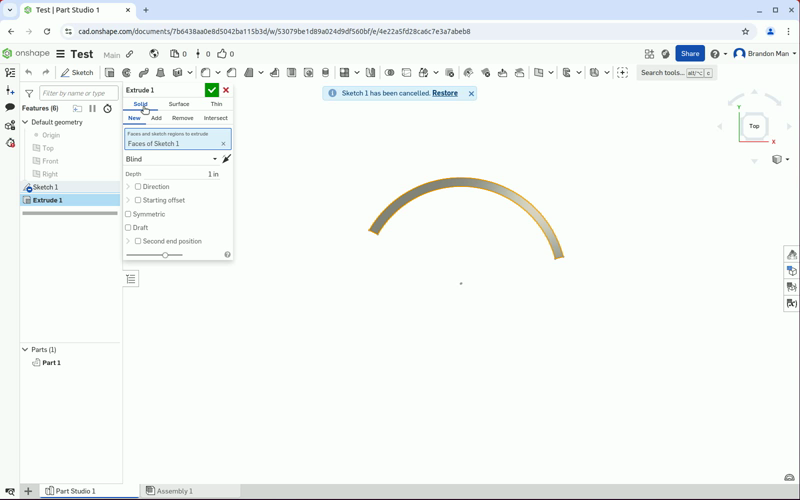
click(143, 106)
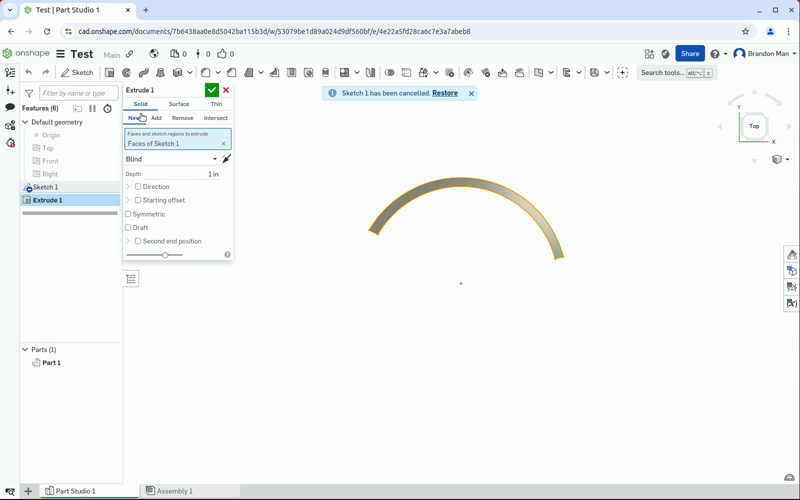
mouse_move(137, 120)
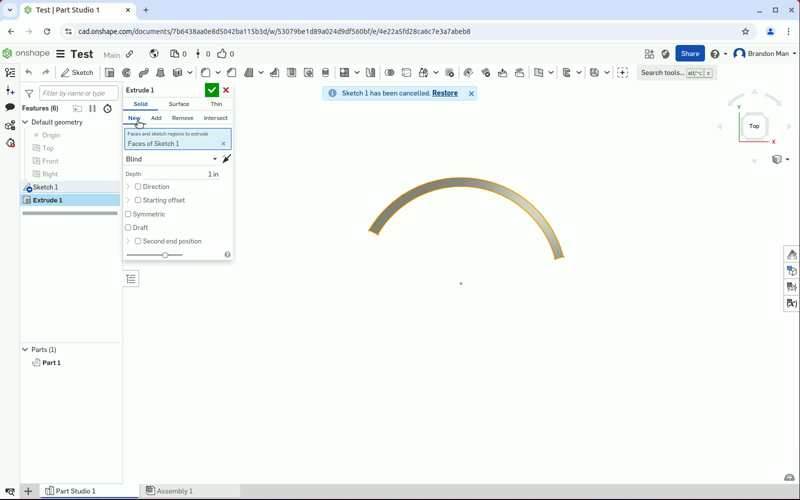
click(137, 120)
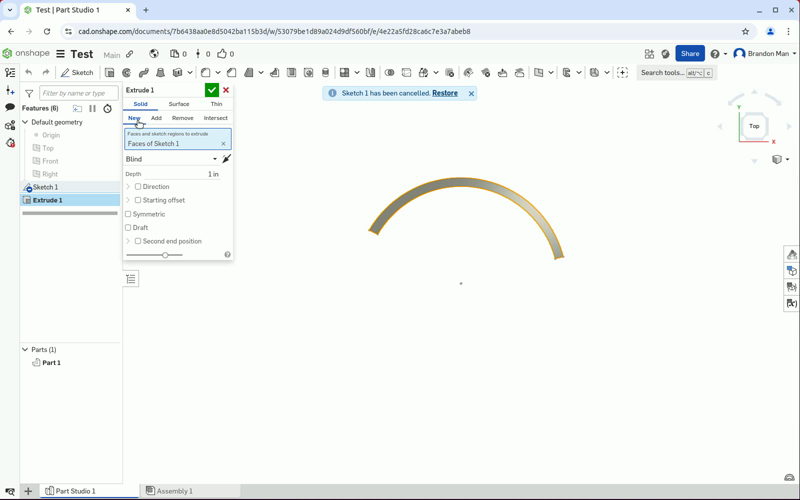
key(tab, 4)
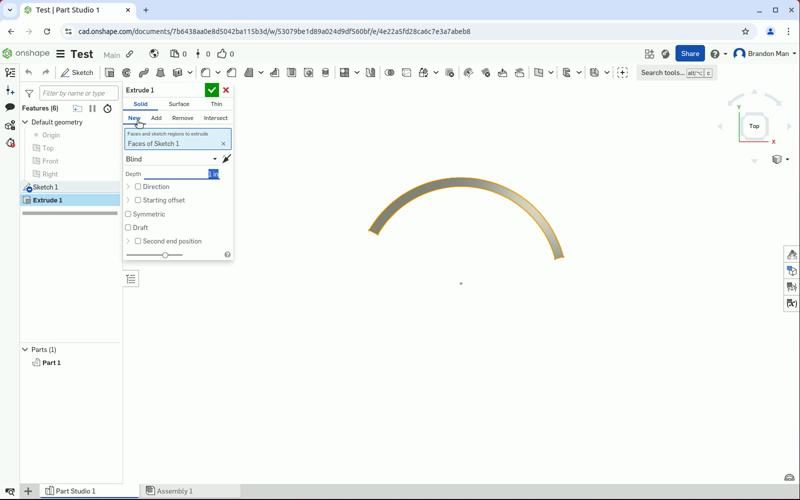
text(23.108)
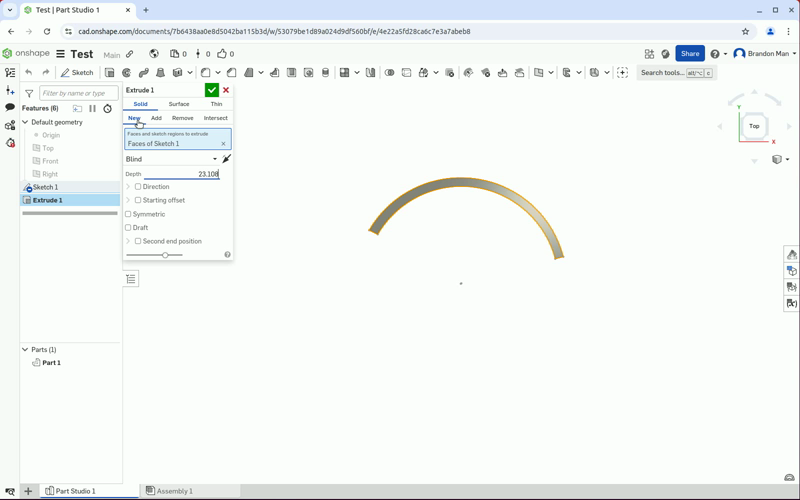
key(enter)
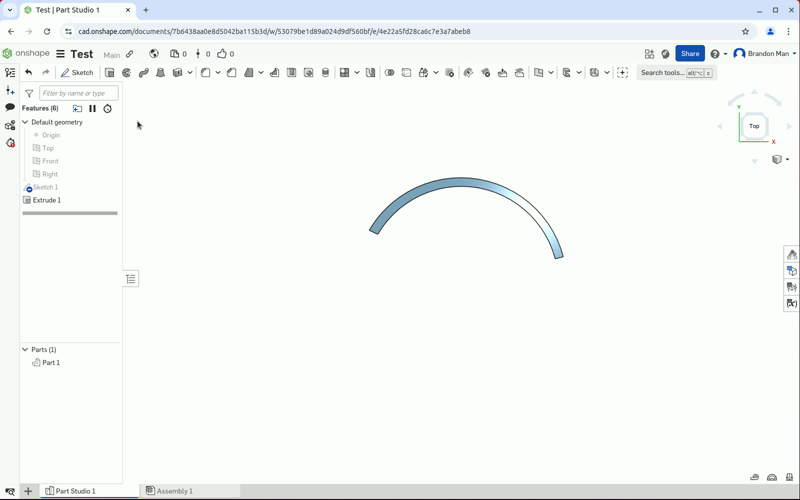
key(shift+h)
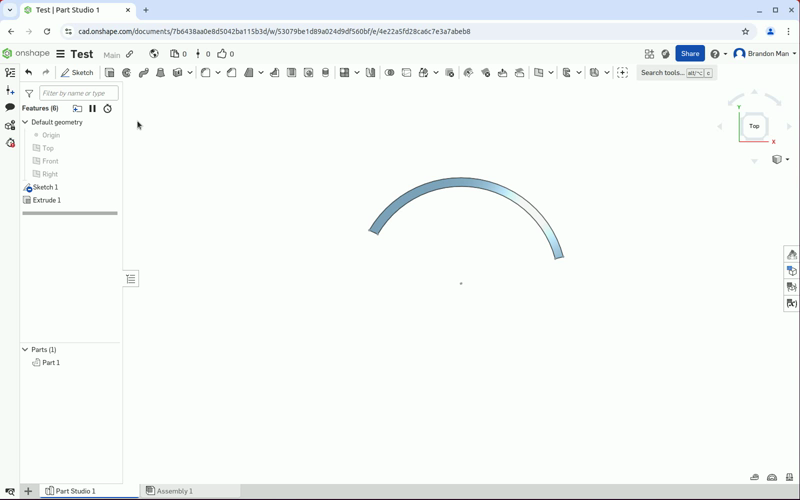
key(shift+h)
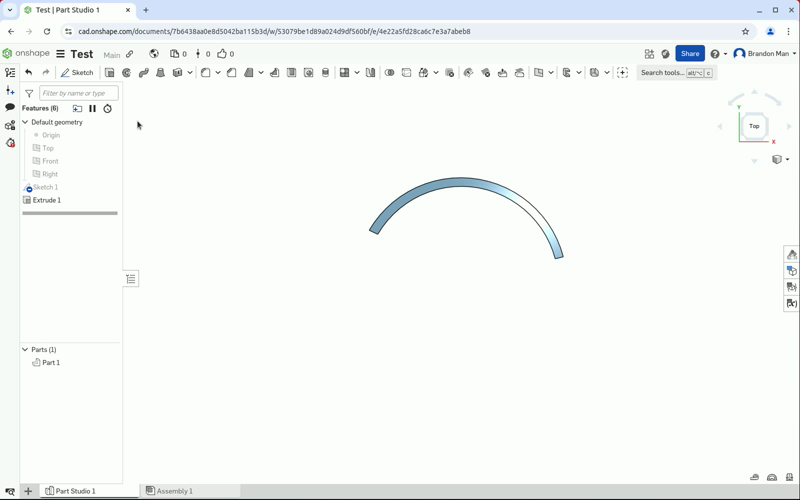
mouse_move(73, 189)
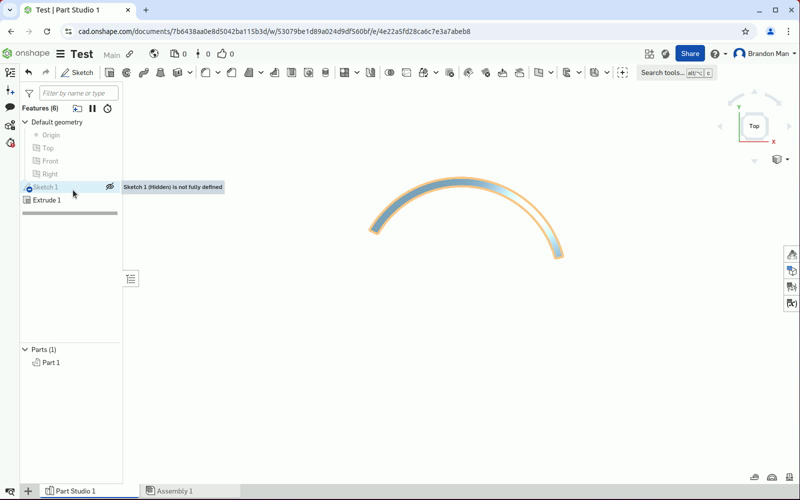
click(73, 189)
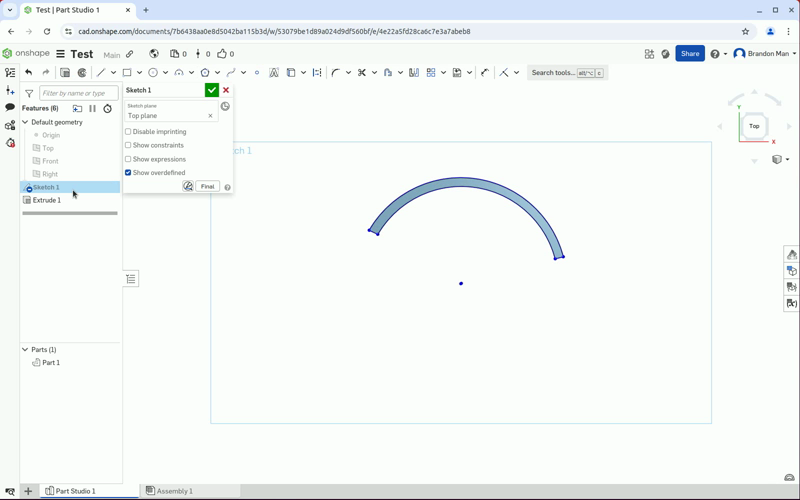
mouse_move(229, 92)
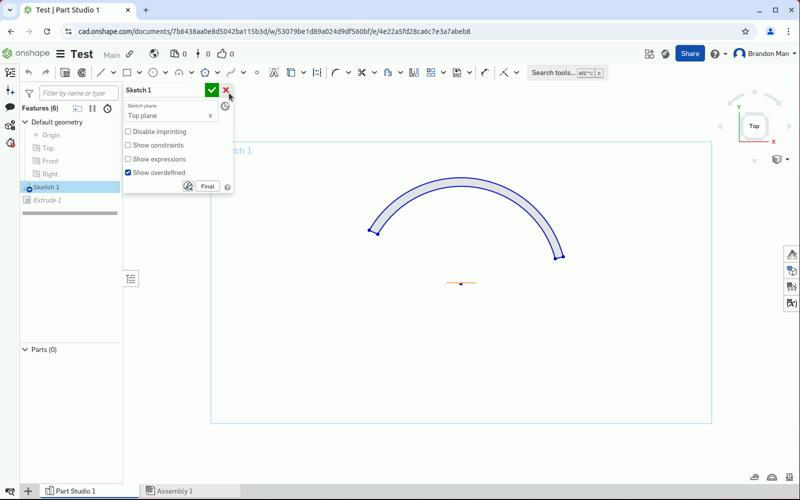
click(229, 92)
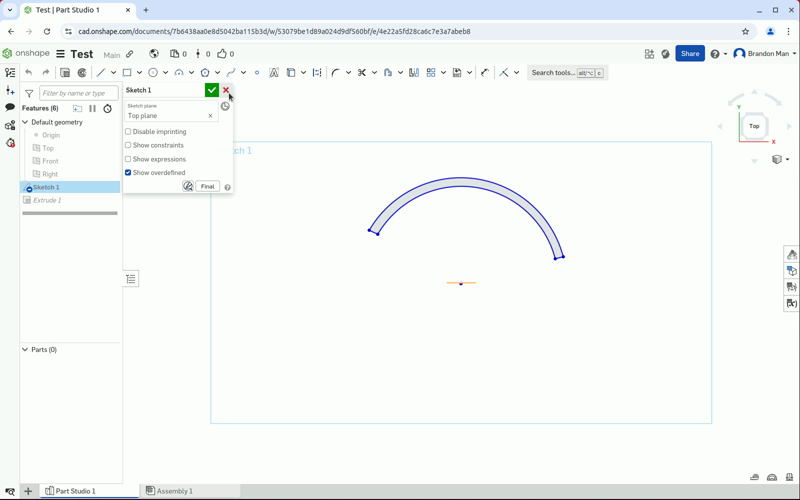
key(shift+s)
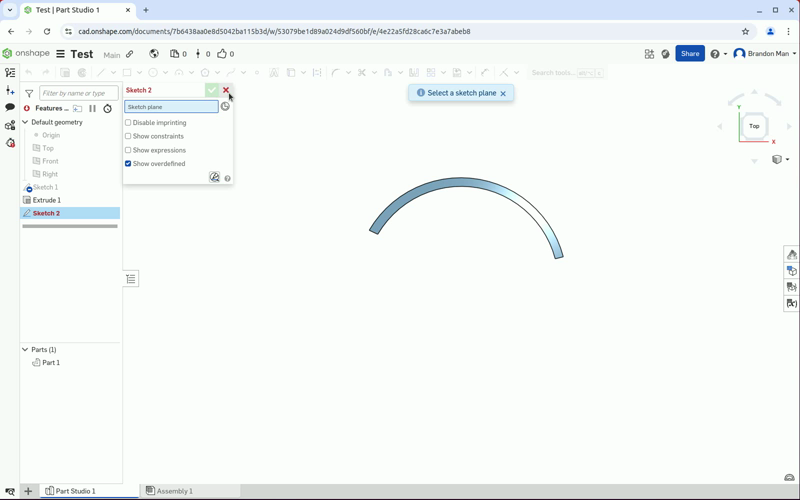
mouse_move(73, 150)
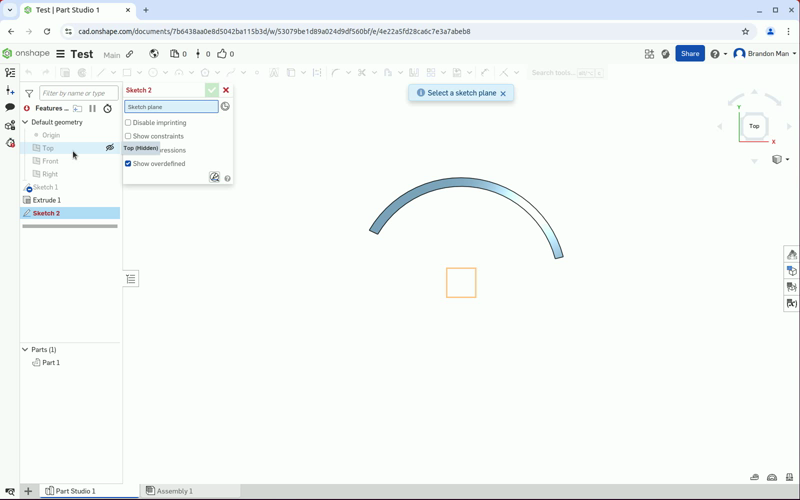
click(73, 150)
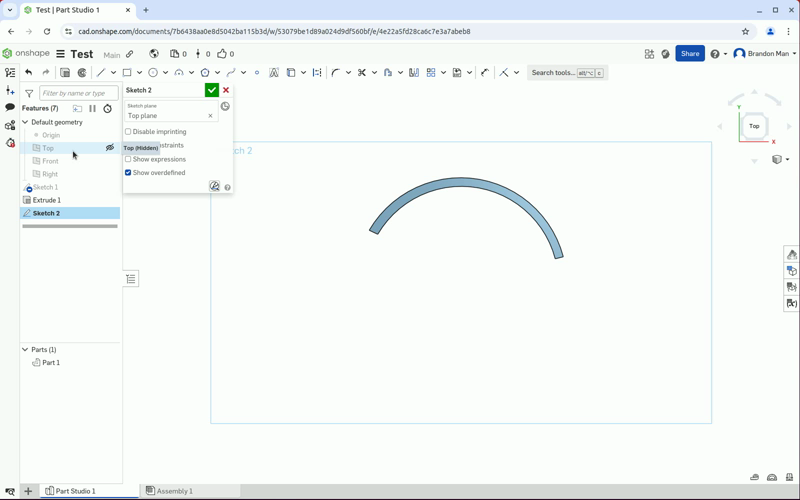
mouse_move(73, 352)
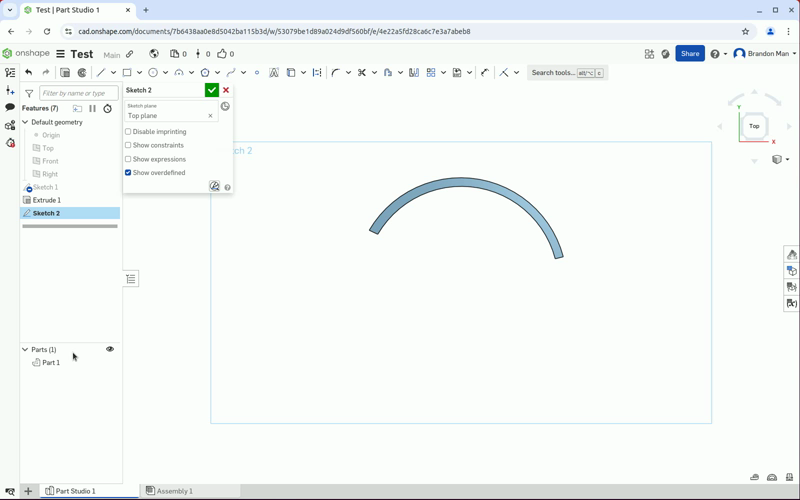
key(y)
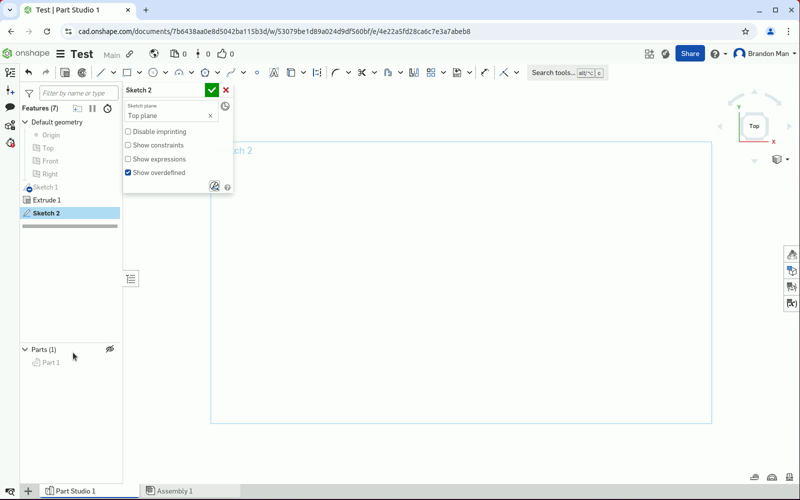
key(a)
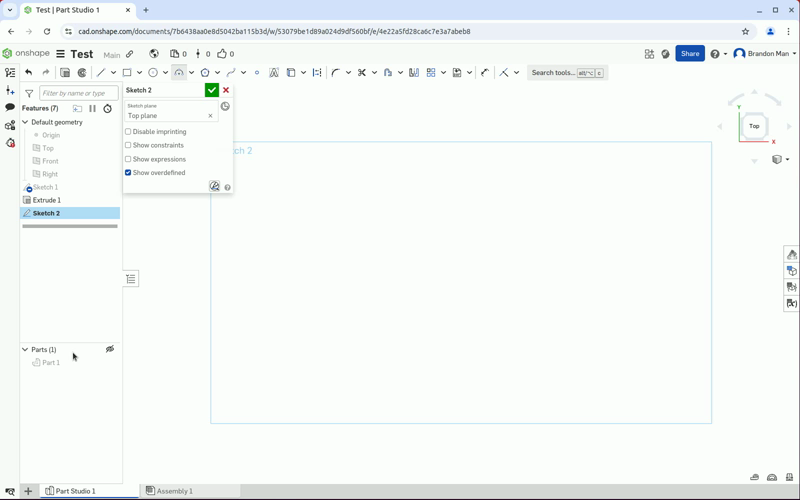
key_down(shift)
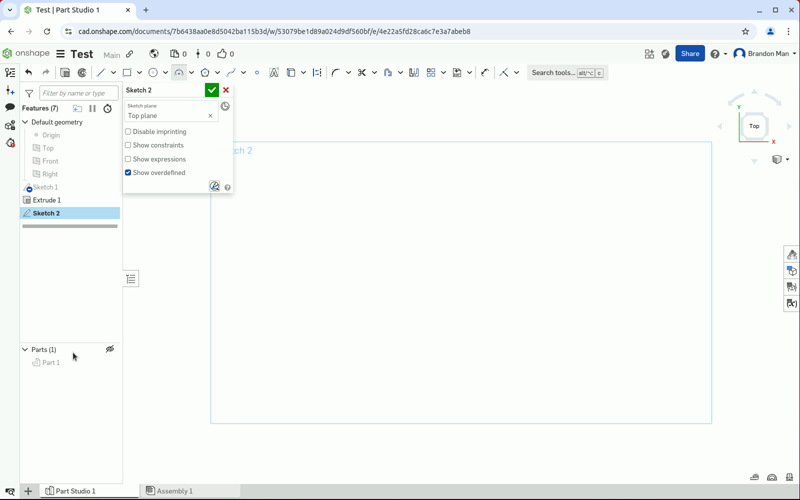
mouse_move(355, 282)
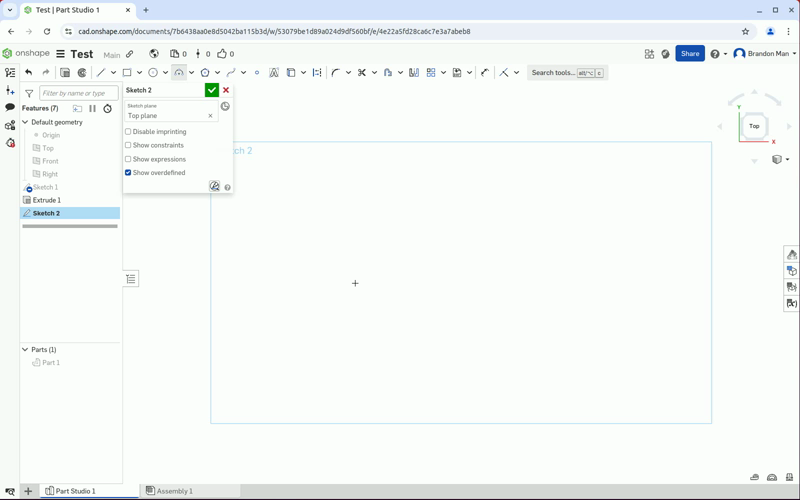
click(355, 282)
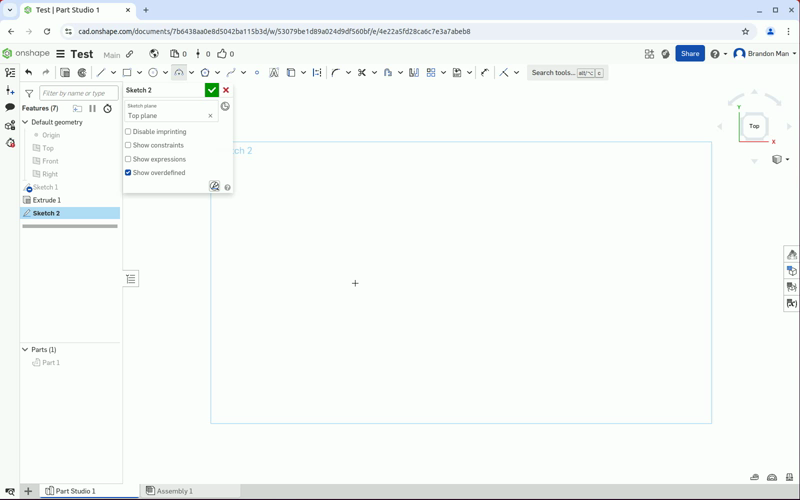
key_up(shift)
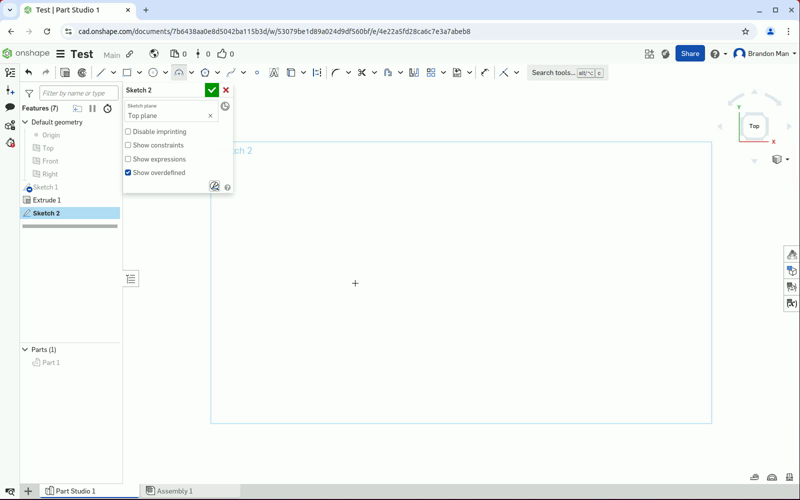
key_down(shift)
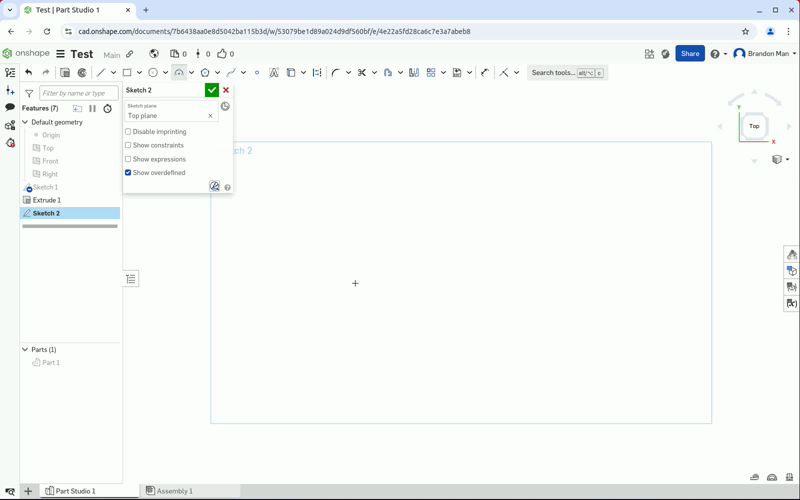
mouse_move(566, 282)
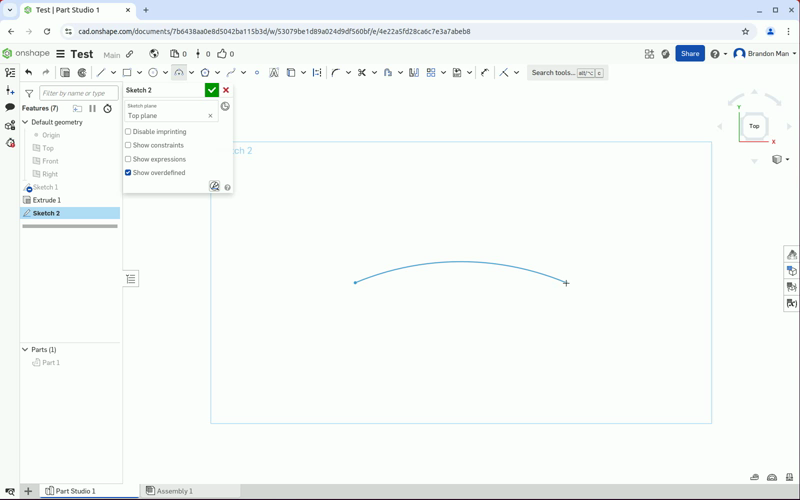
click(566, 282)
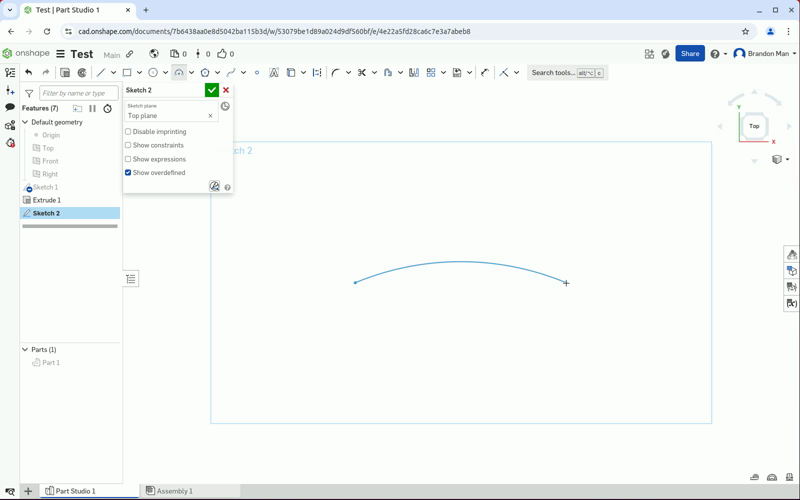
mouse_move(460, 388)
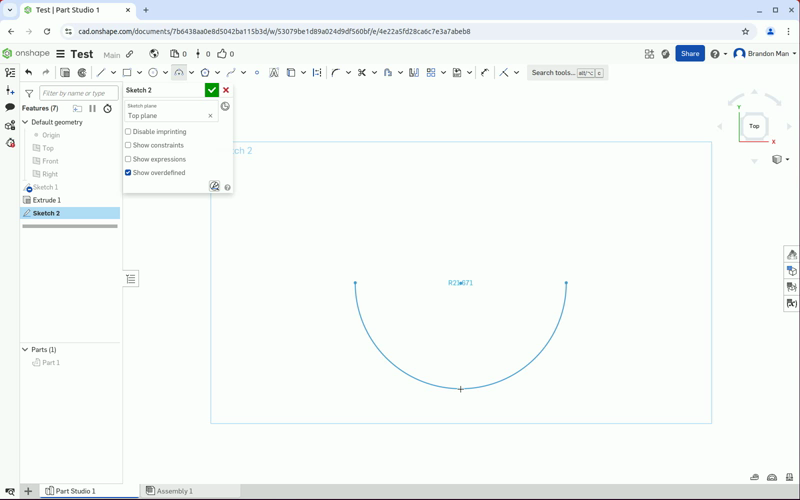
click(460, 388)
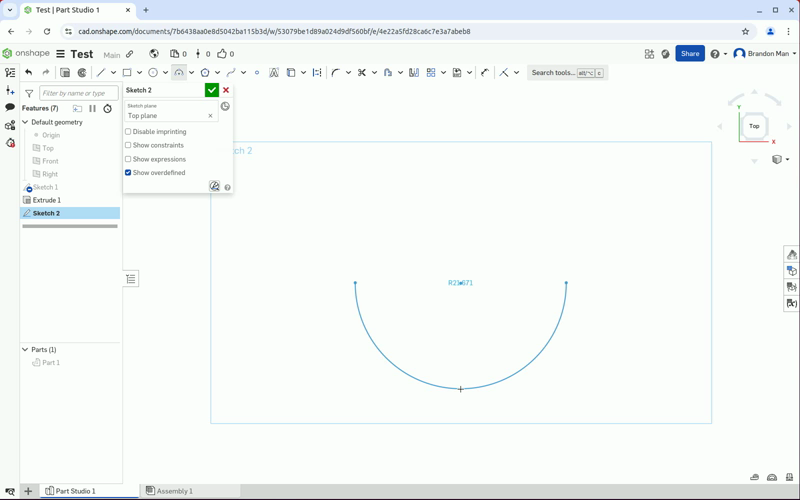
key_up(shift)
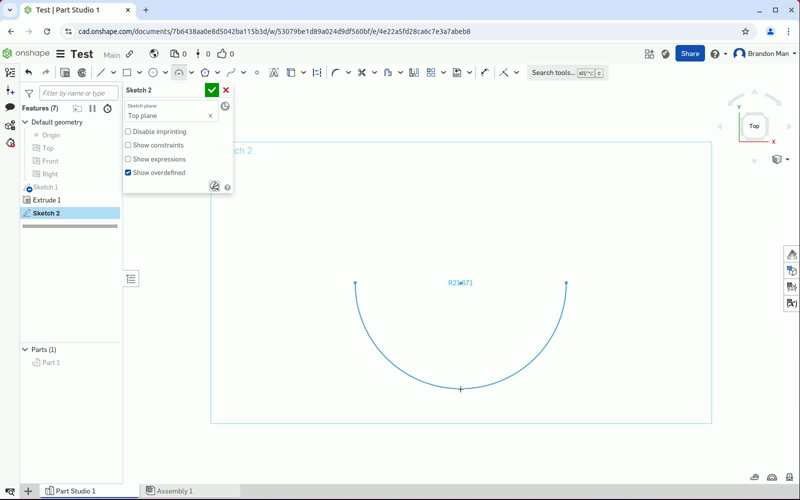
key(esc)
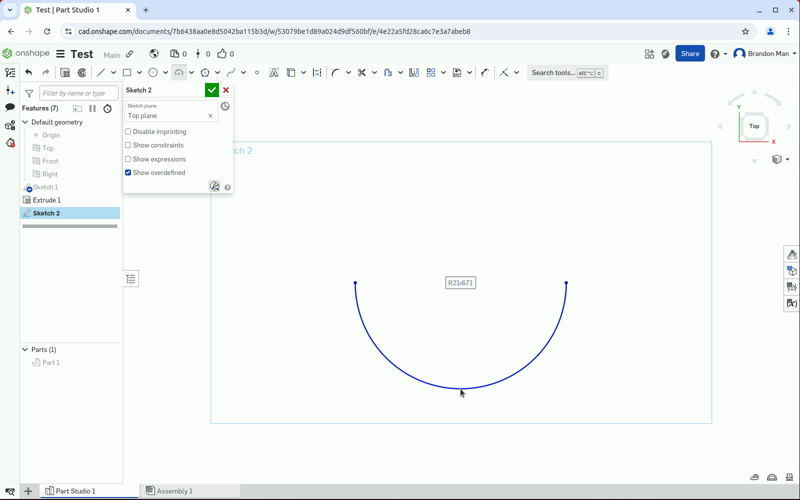
key(l)
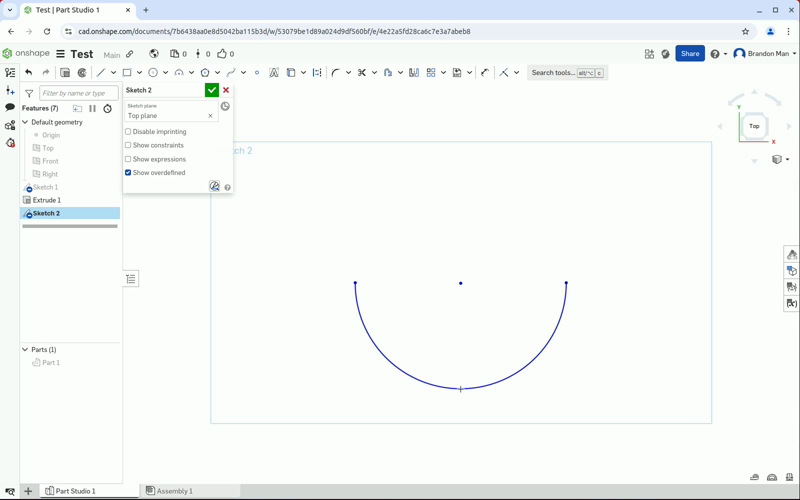
mouse_move(566, 282)
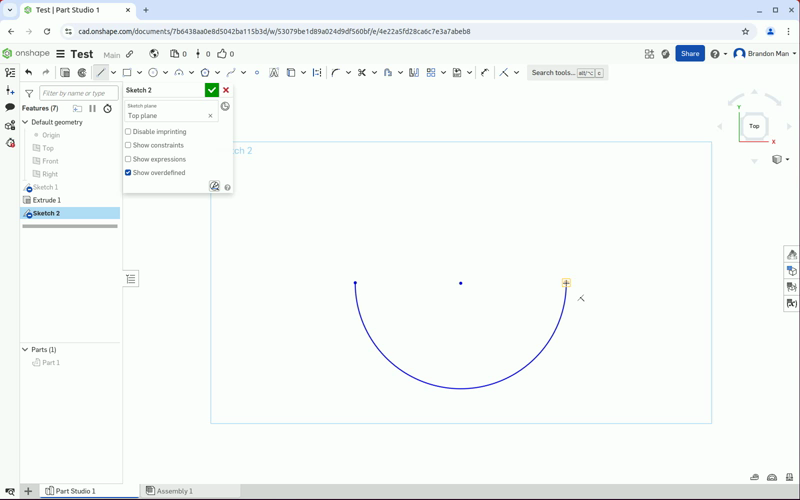
click(566, 282)
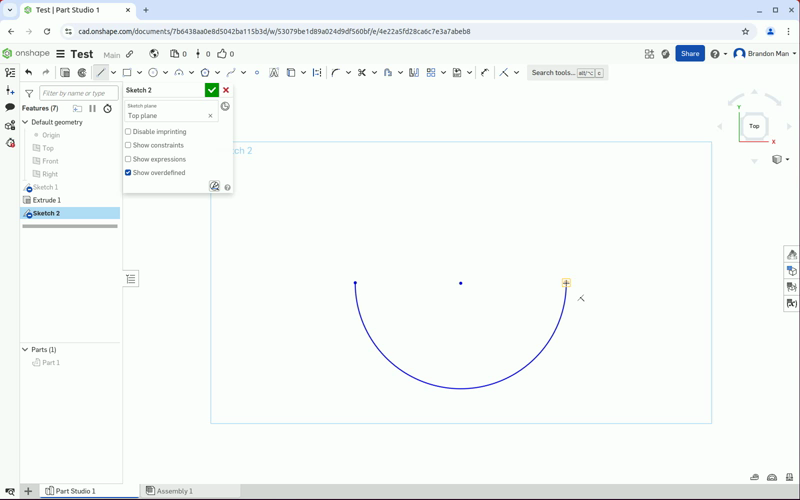
key_down(shift)
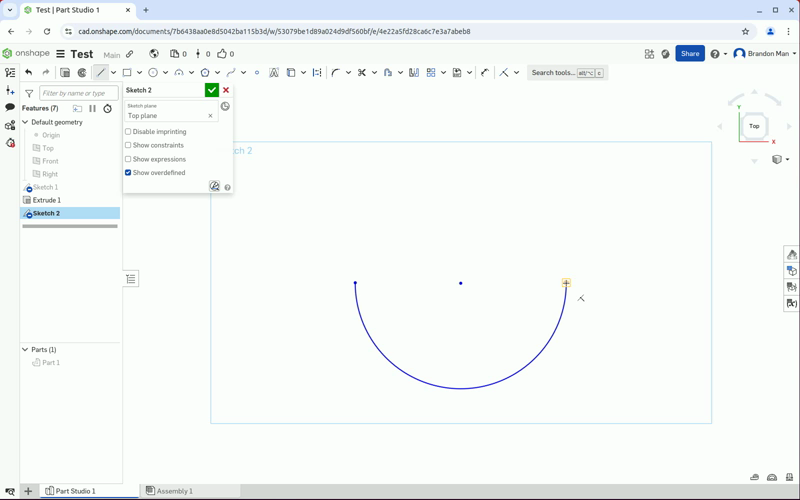
mouse_move(589, 282)
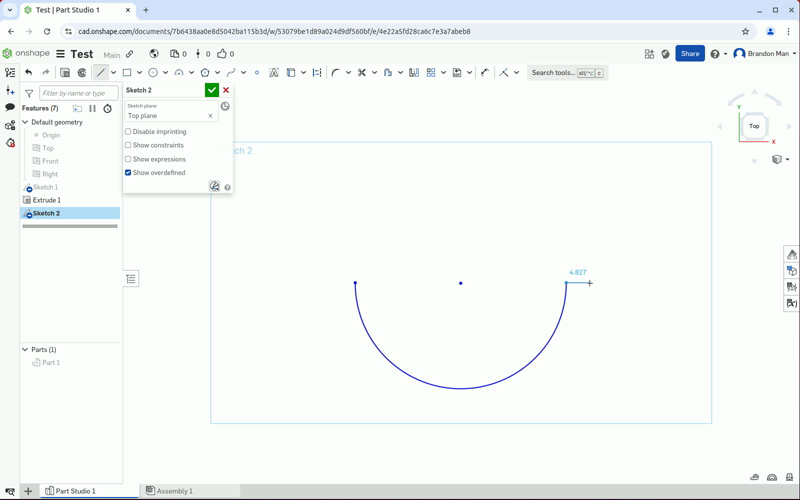
mouse_move(557, 282)
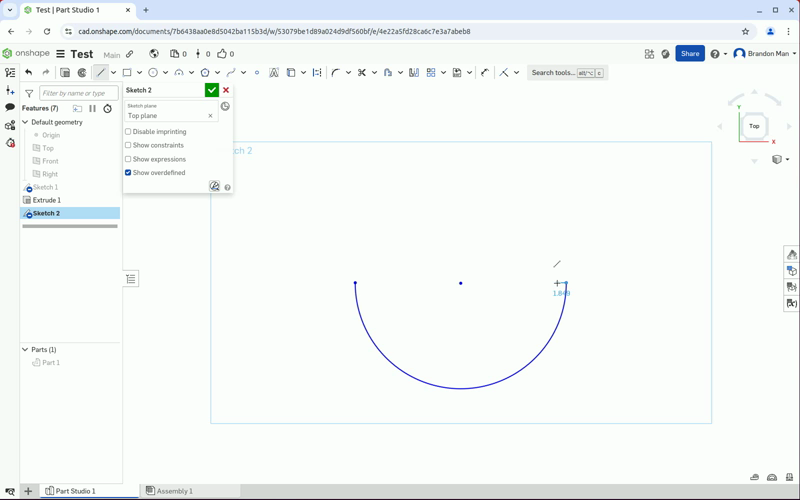
click(557, 282)
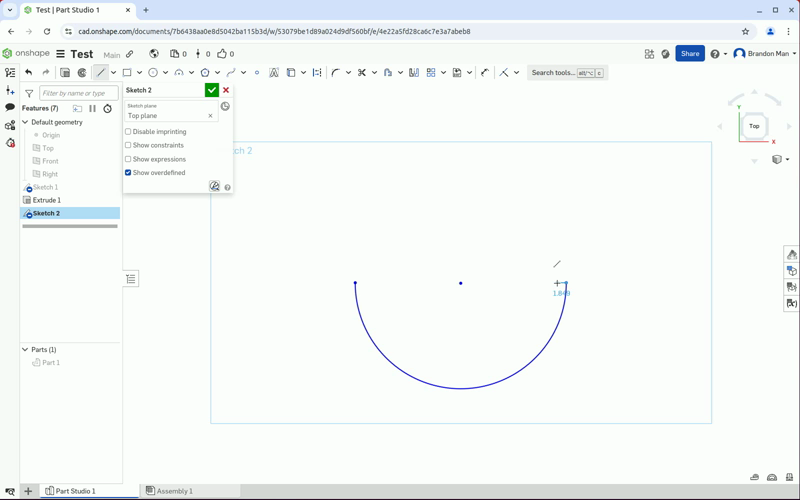
key_up(shift)
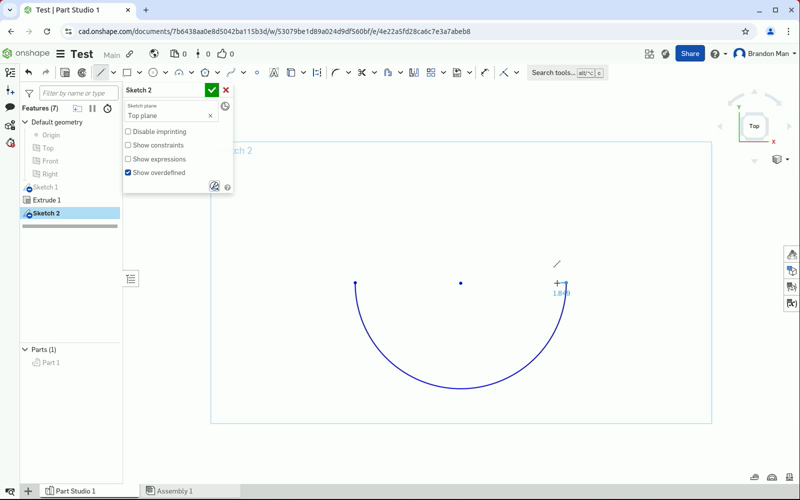
key(esc)
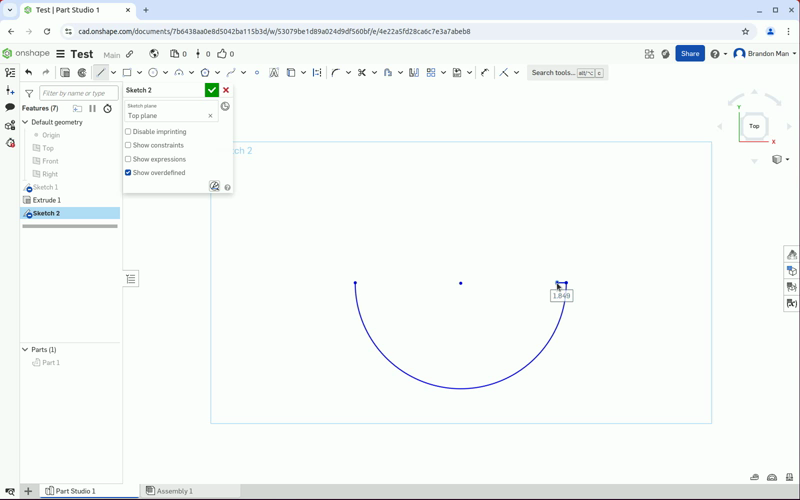
key(a)
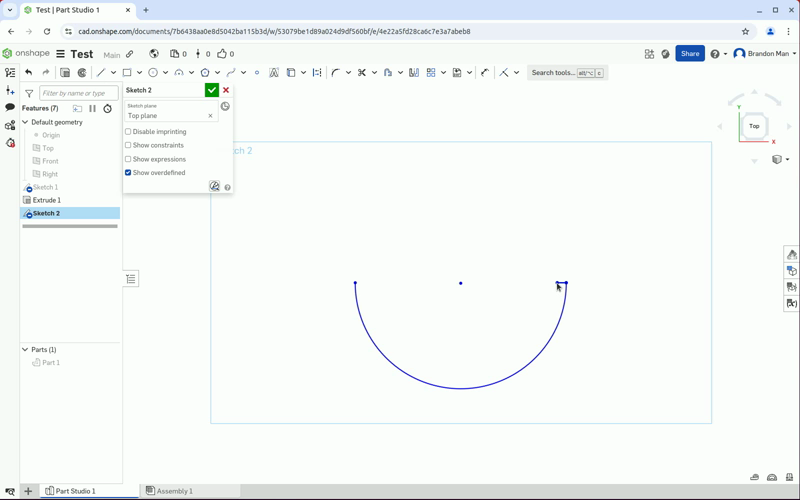
mouse_move(557, 282)
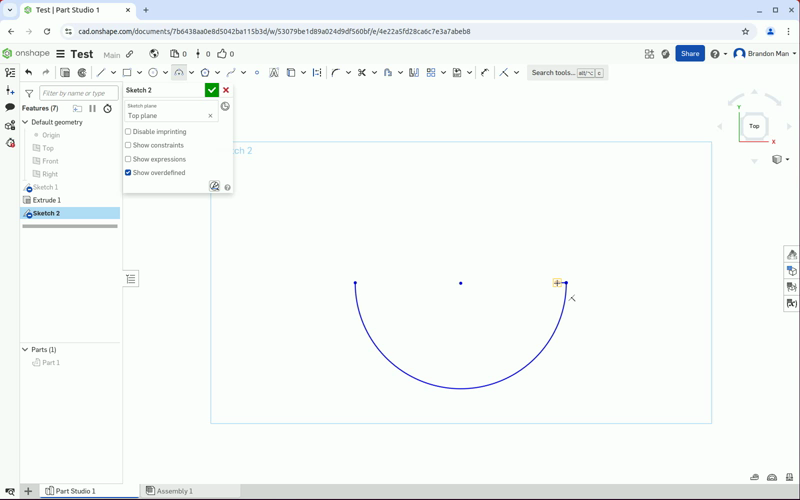
click(557, 282)
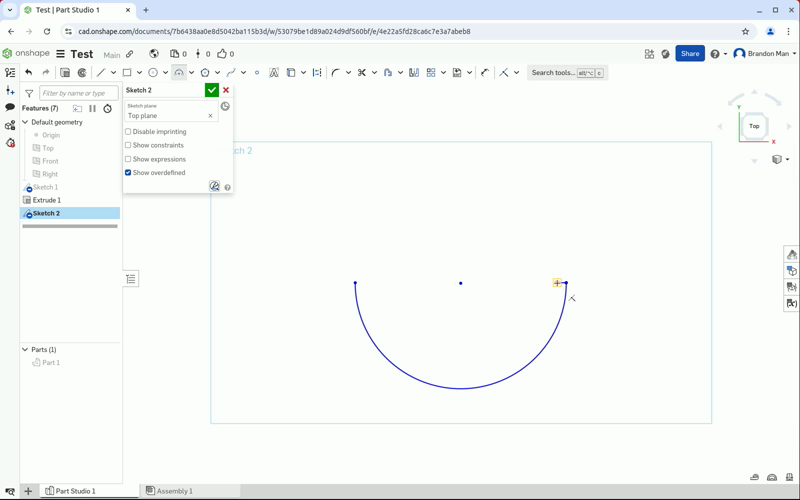
key_down(shift)
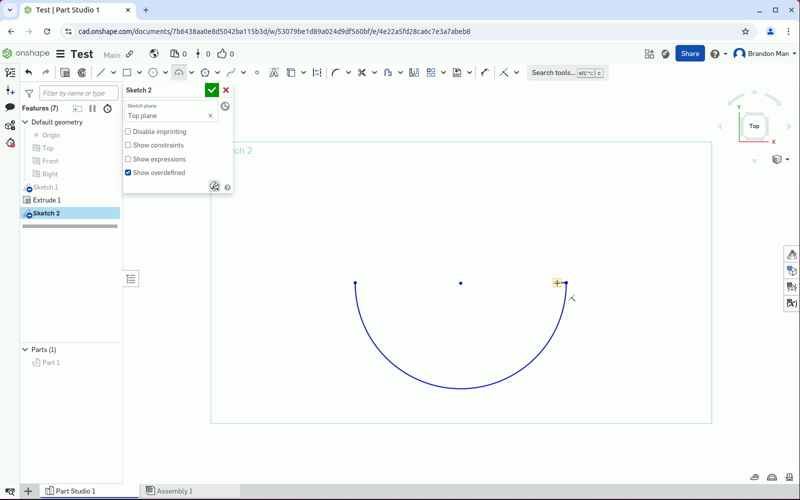
mouse_move(364, 282)
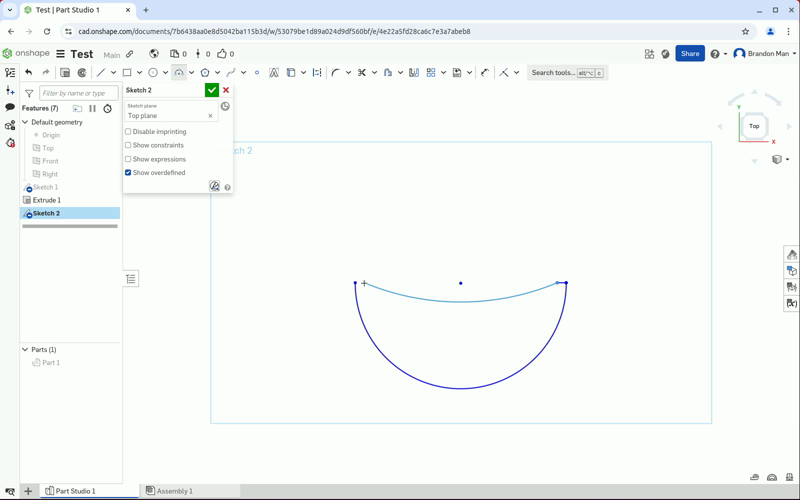
click(364, 282)
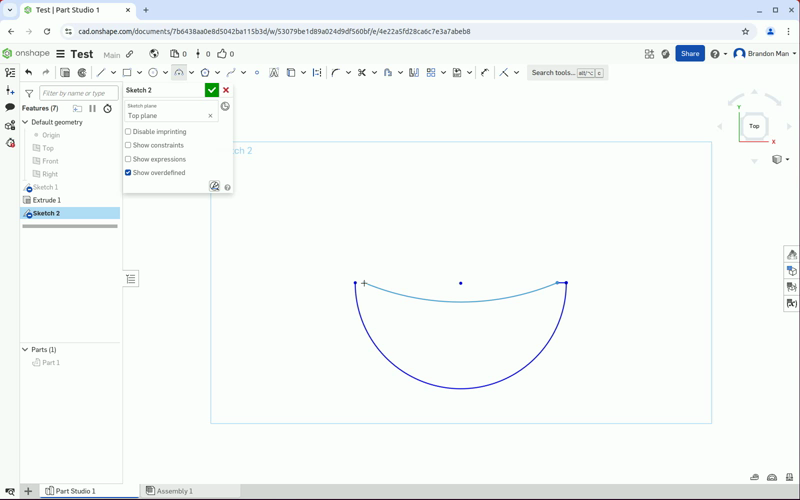
mouse_move(460, 379)
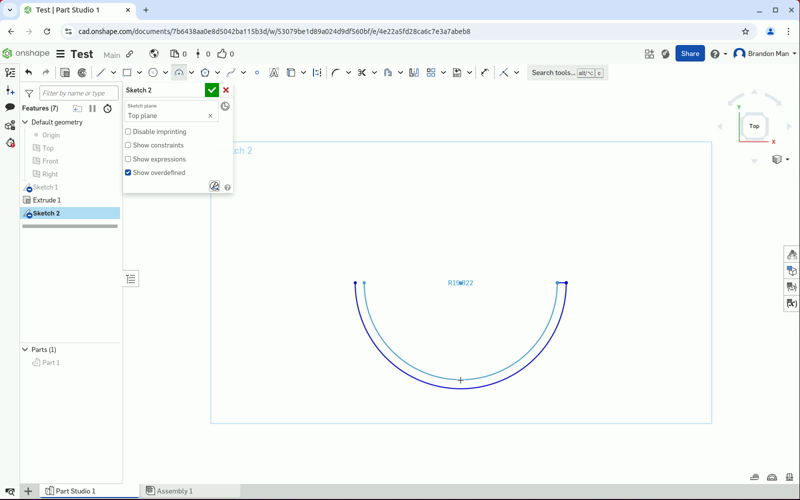
click(460, 379)
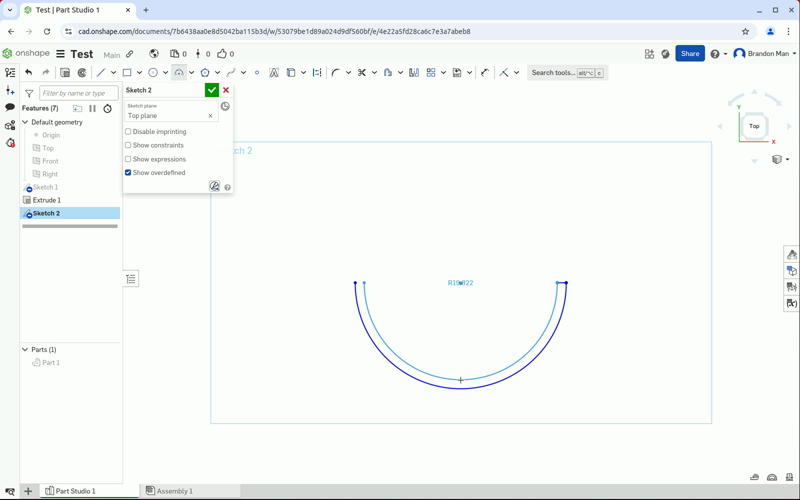
key_up(shift)
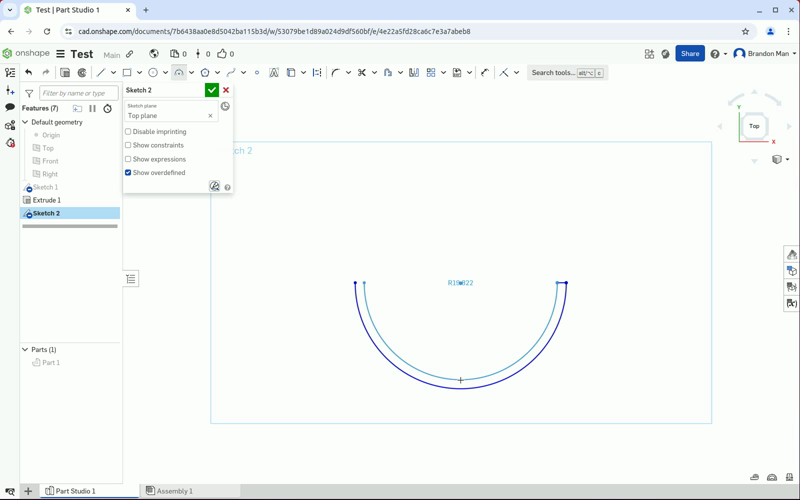
key(esc)
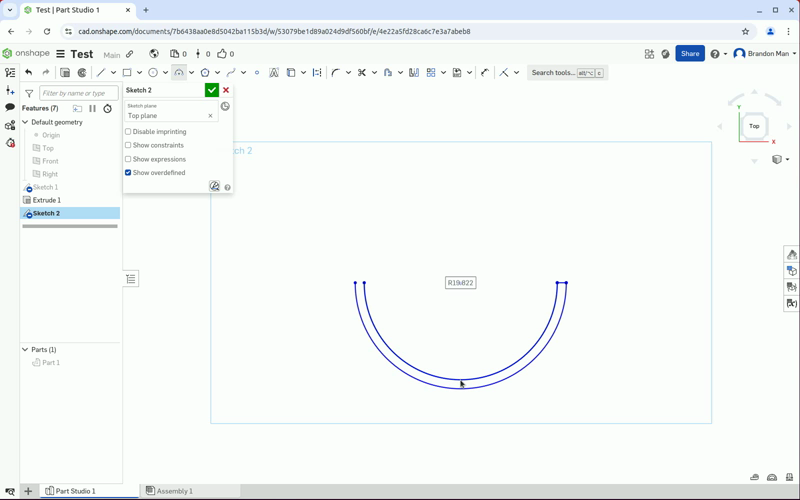
key(l)
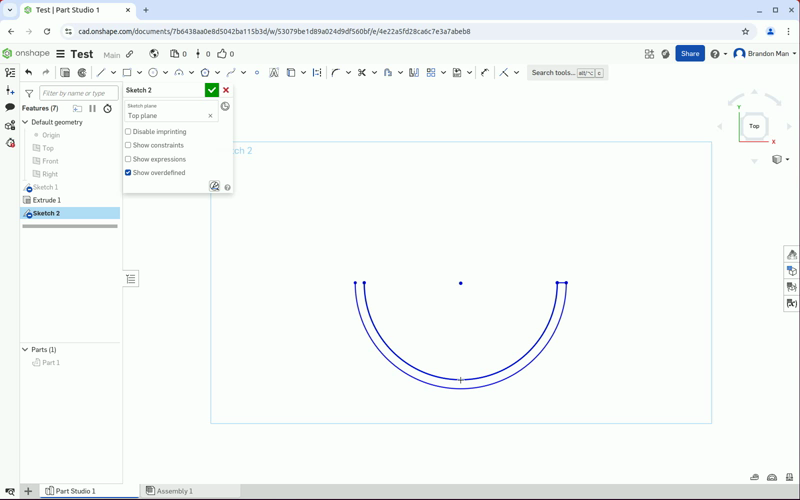
mouse_move(364, 282)
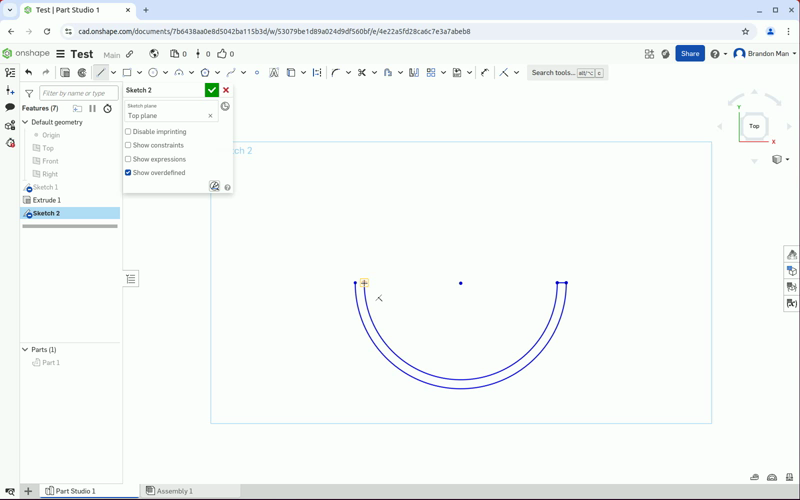
click(364, 282)
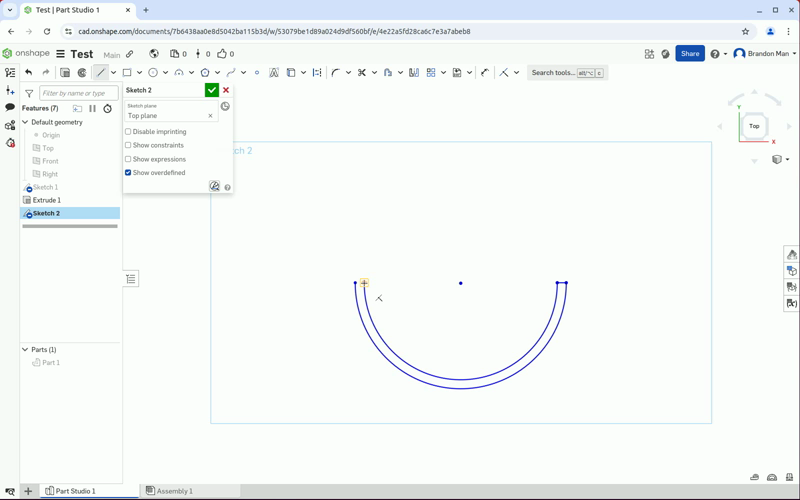
mouse_move(394, 282)
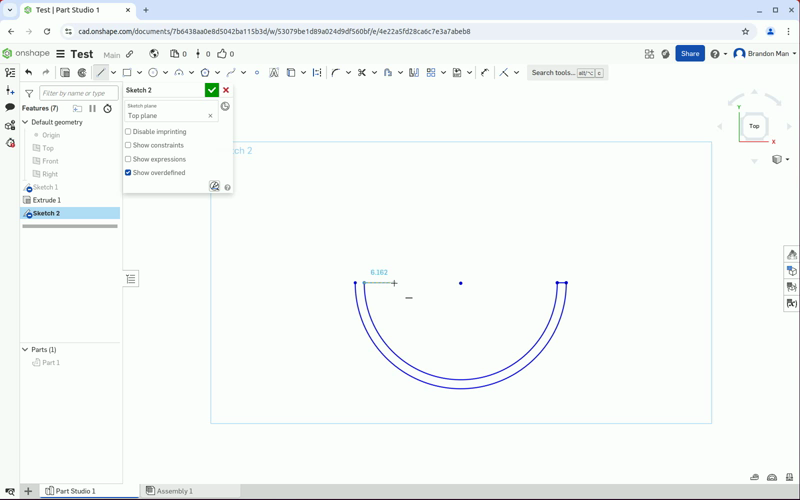
key_down(shift)
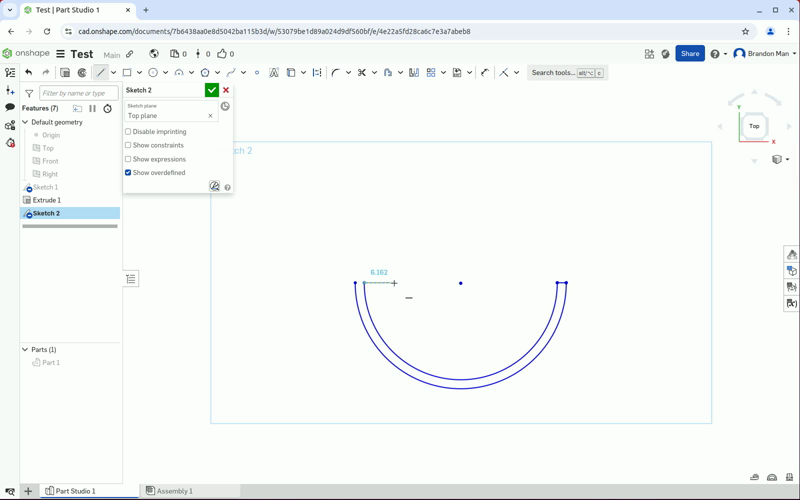
mouse_move(355, 282)
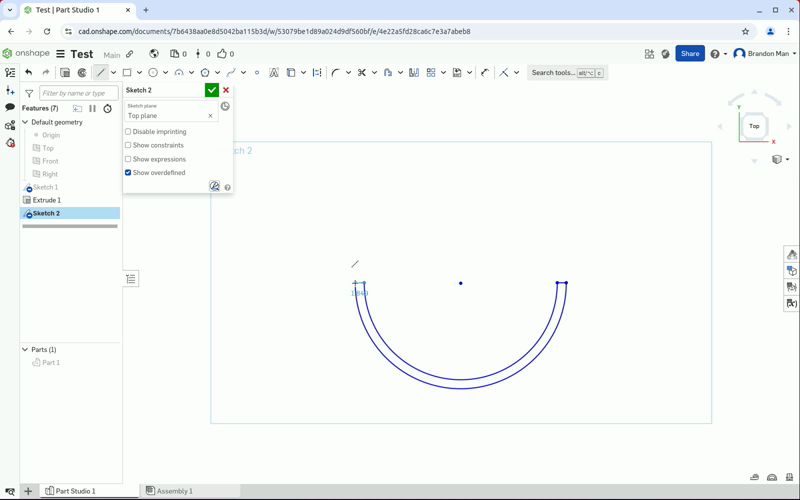
key_up(shift)
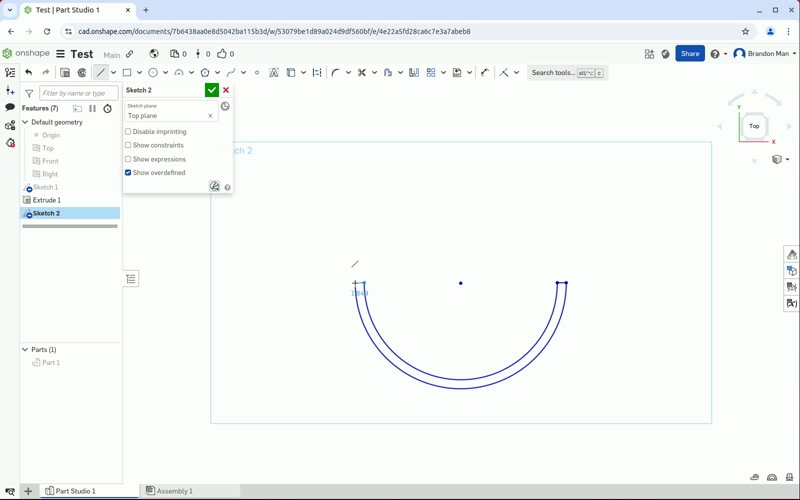
click(355, 282)
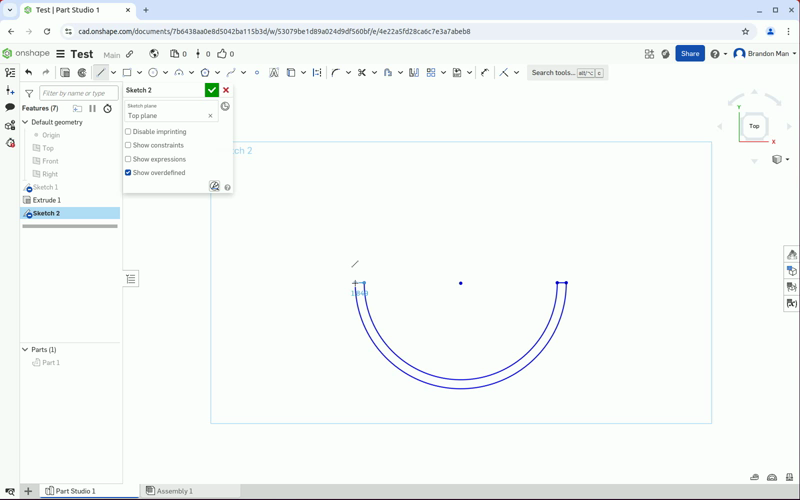
key(esc)
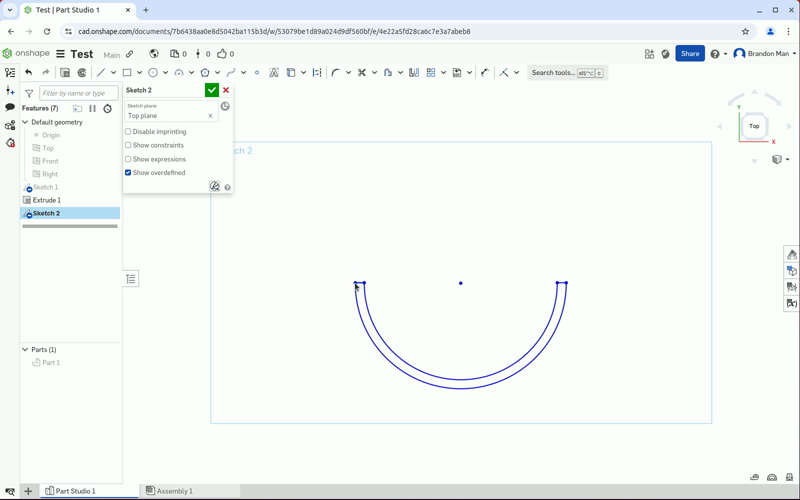
mouse_move(463, 296)
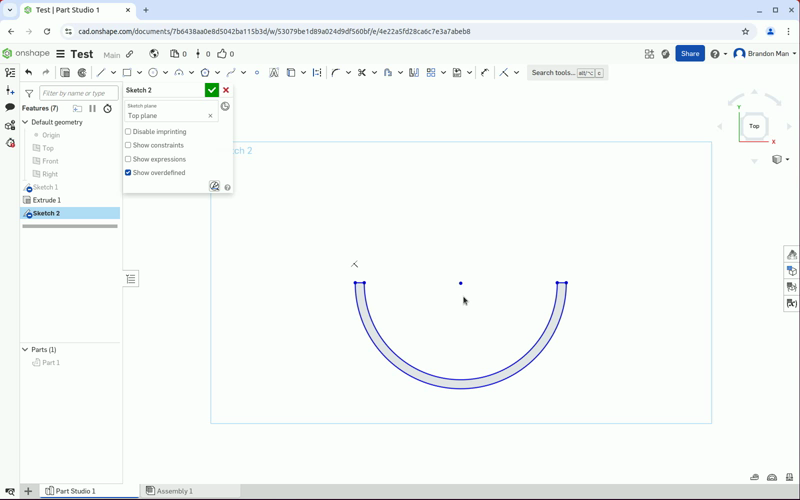
scroll(6)
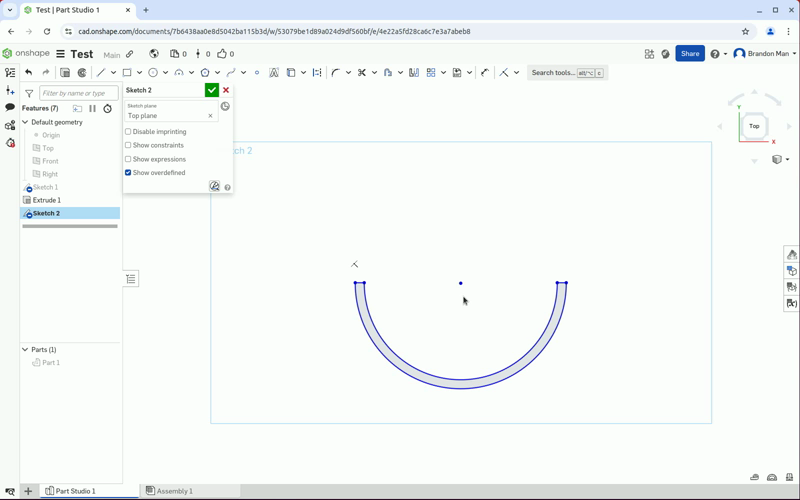
scroll(6)
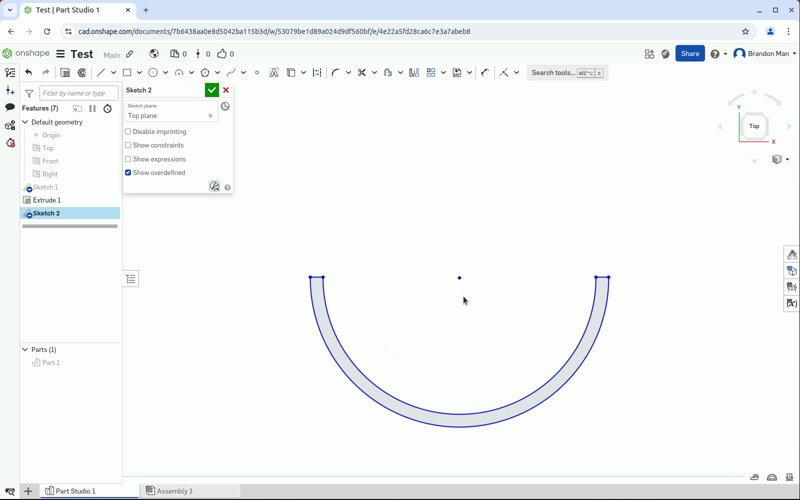
scroll(6)
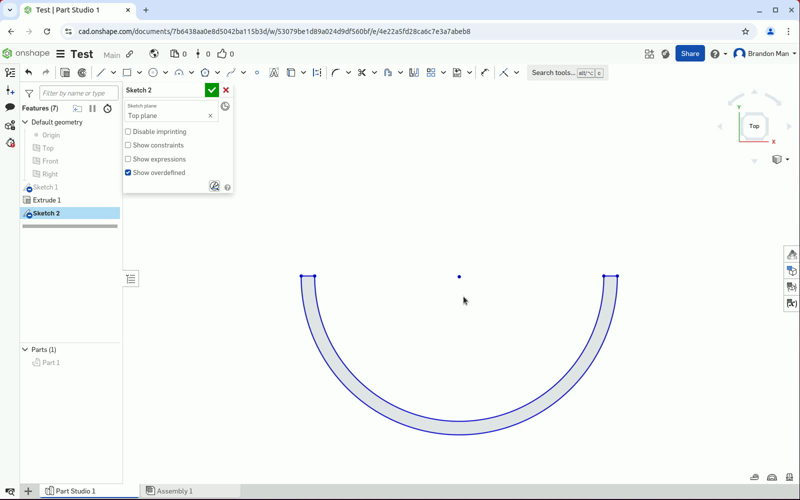
scroll(6)
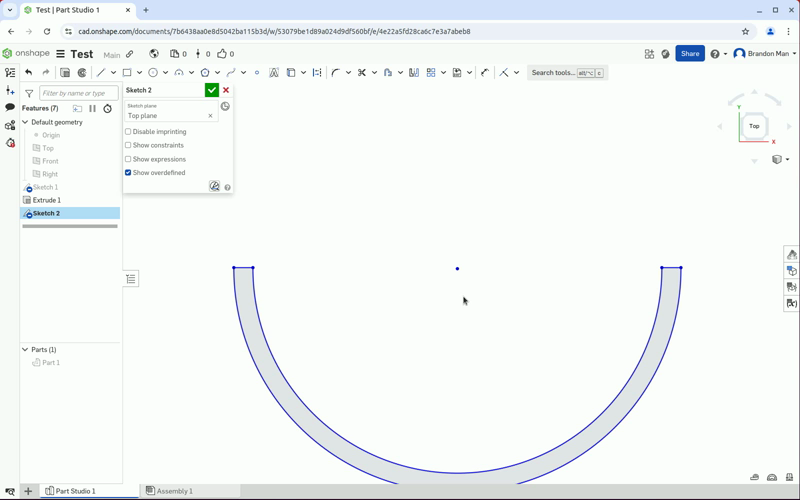
scroll(6)
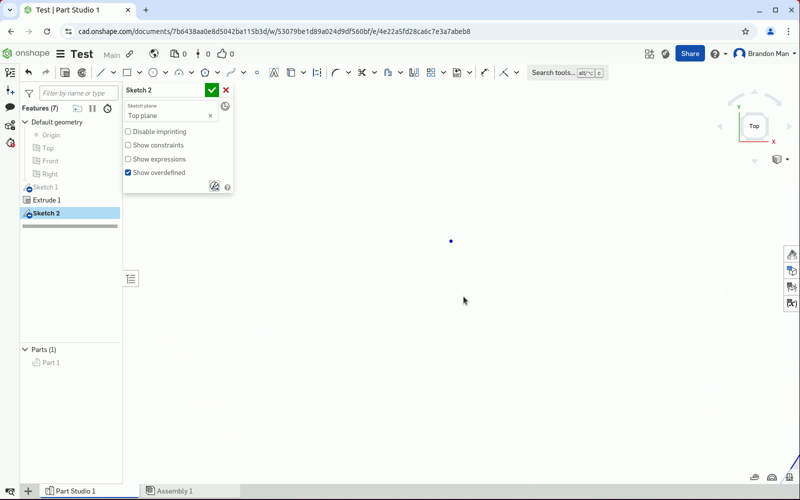
scroll(6)
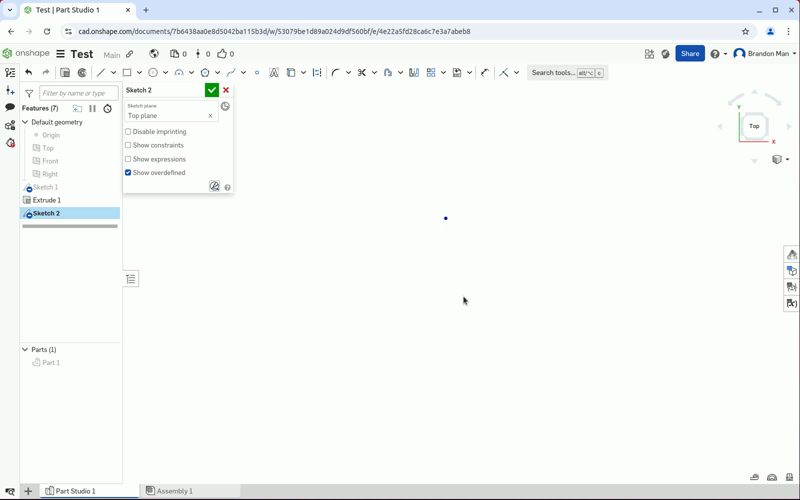
scroll(6)
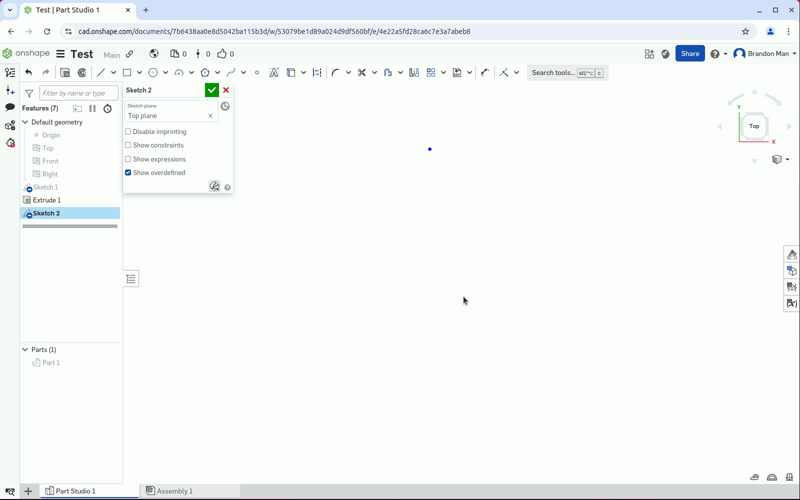
click(463, 296)
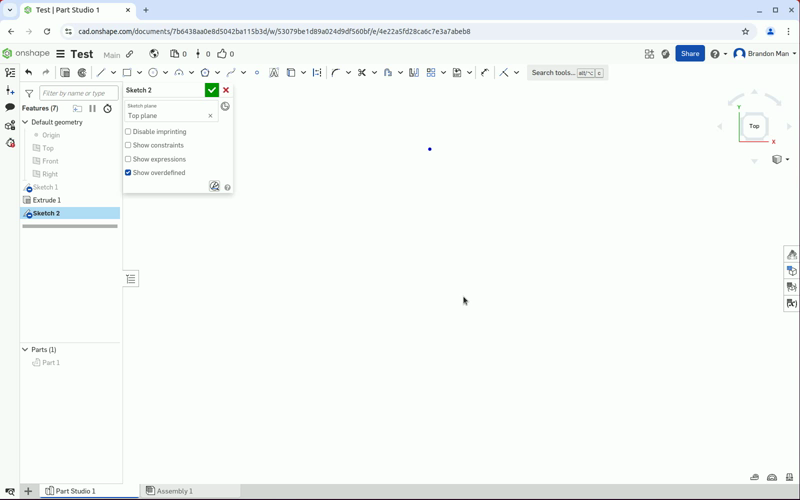
scroll(-6)
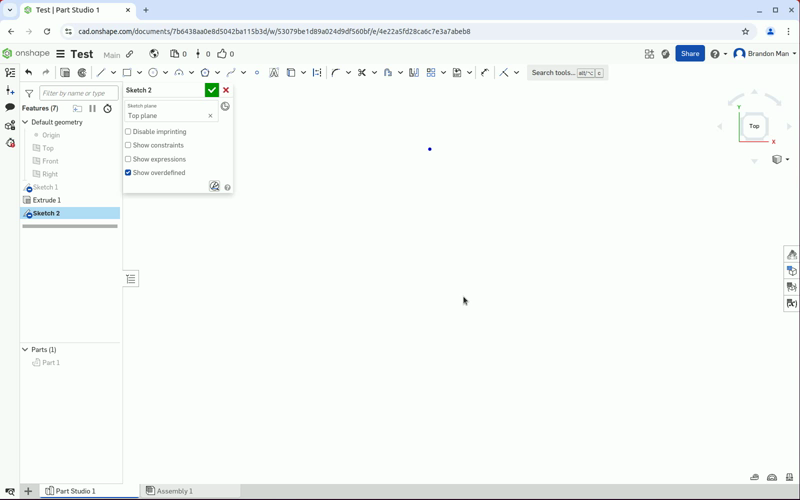
scroll(-6)
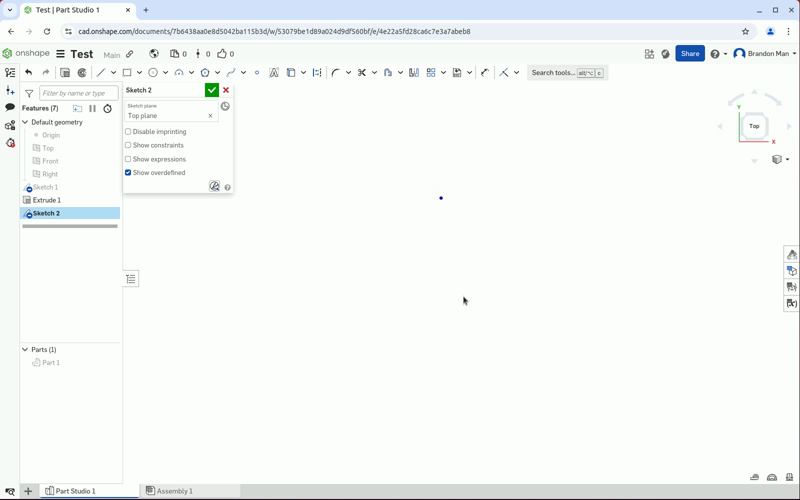
scroll(-6)
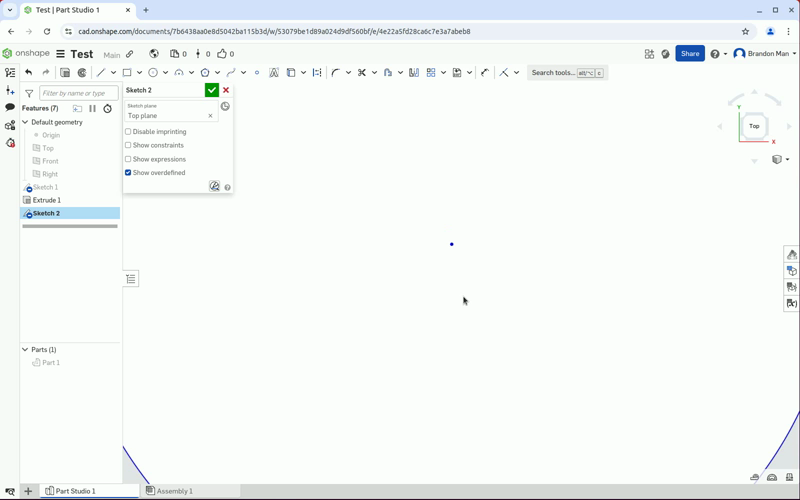
scroll(-6)
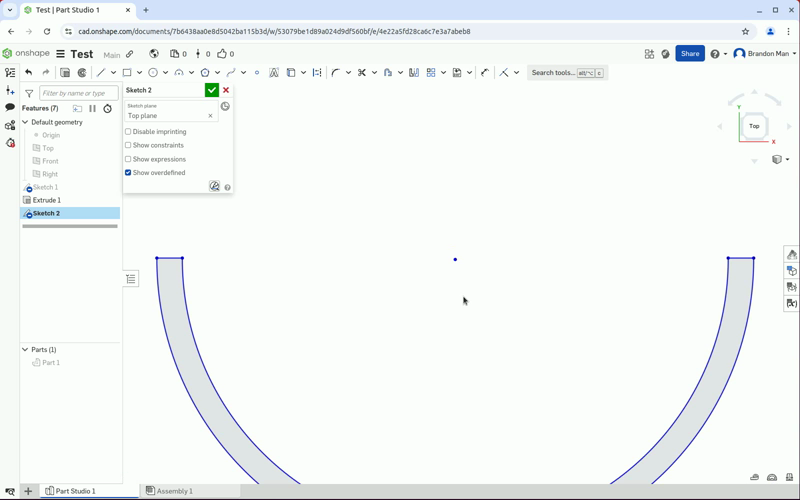
scroll(-6)
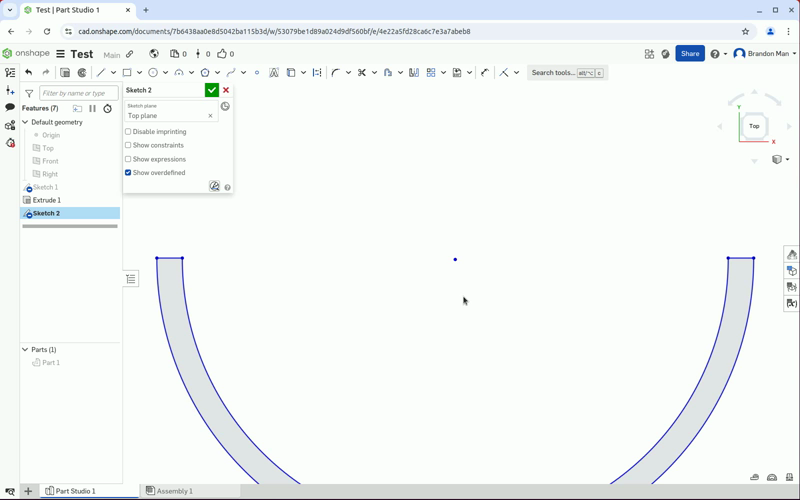
scroll(-6)
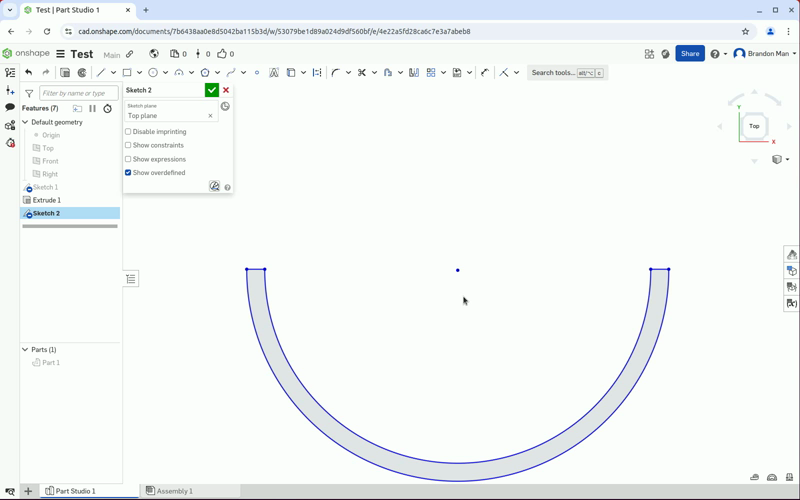
scroll(-6)
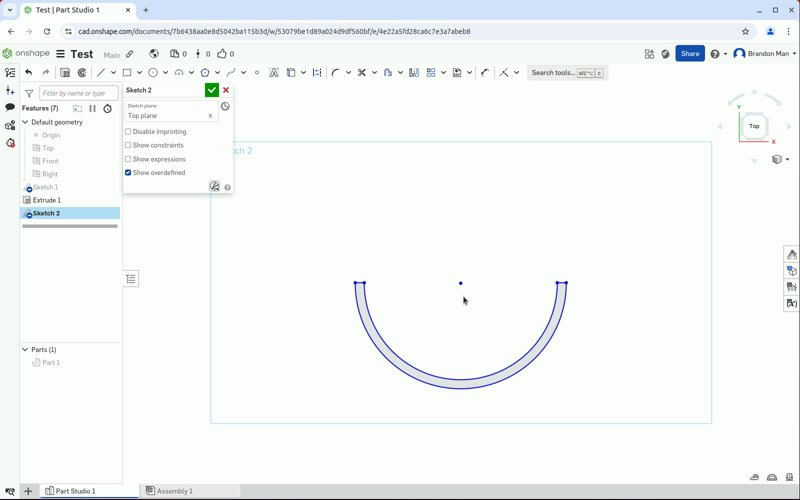
mouse_move(73, 352)
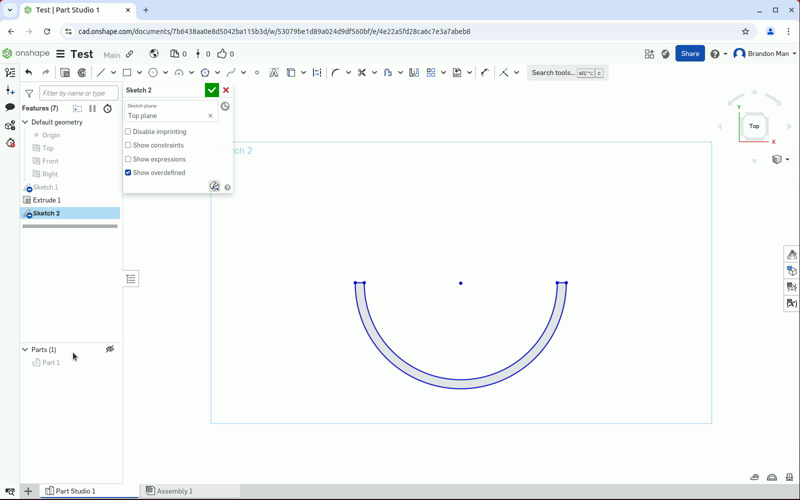
key(shift+y)
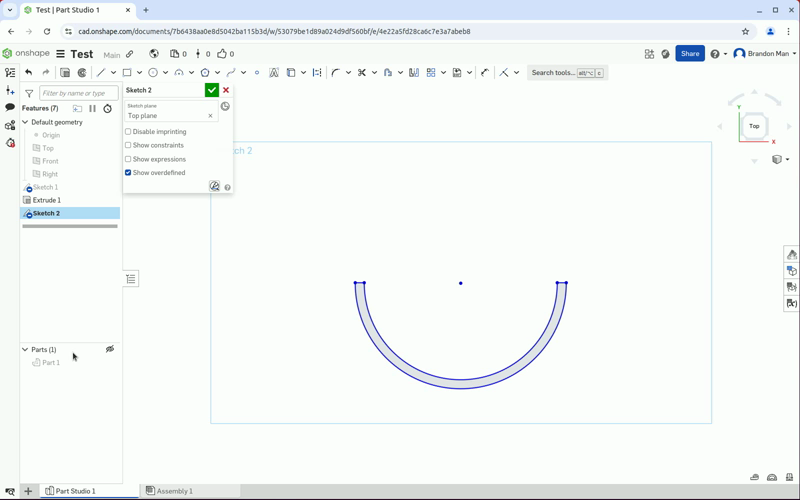
key(shift+e)
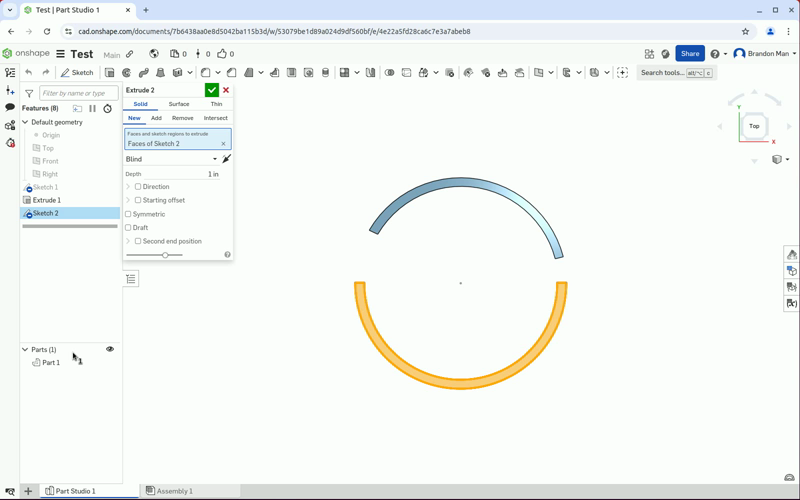
mouse_move(143, 106)
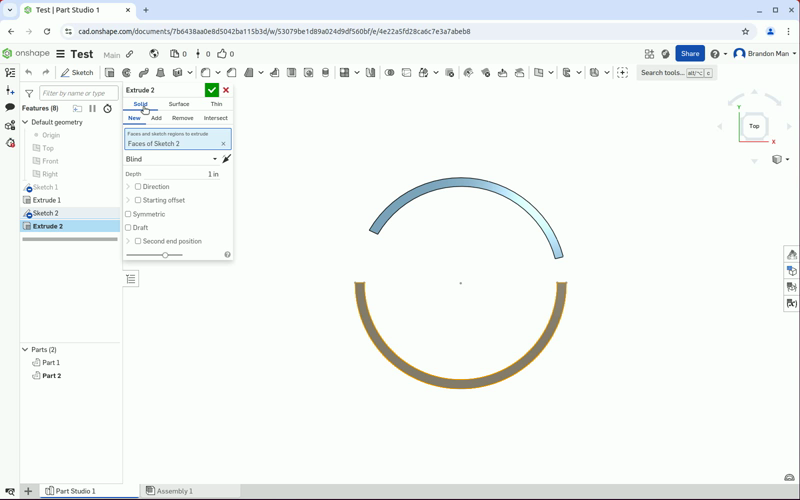
click(143, 106)
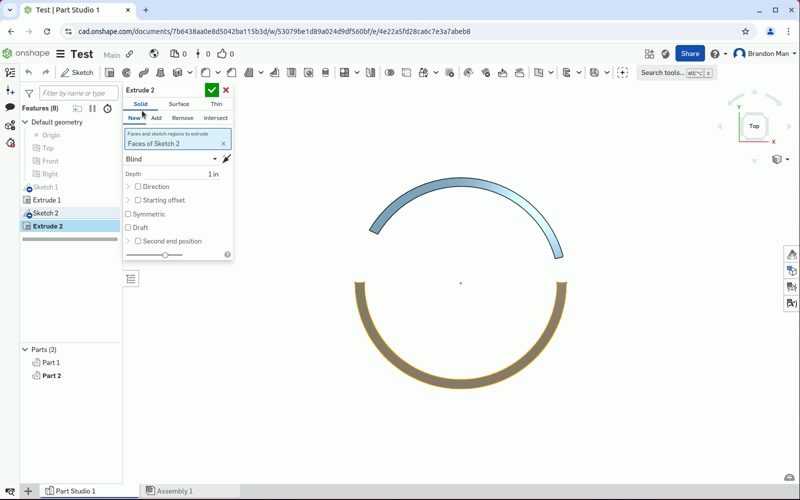
mouse_move(137, 120)
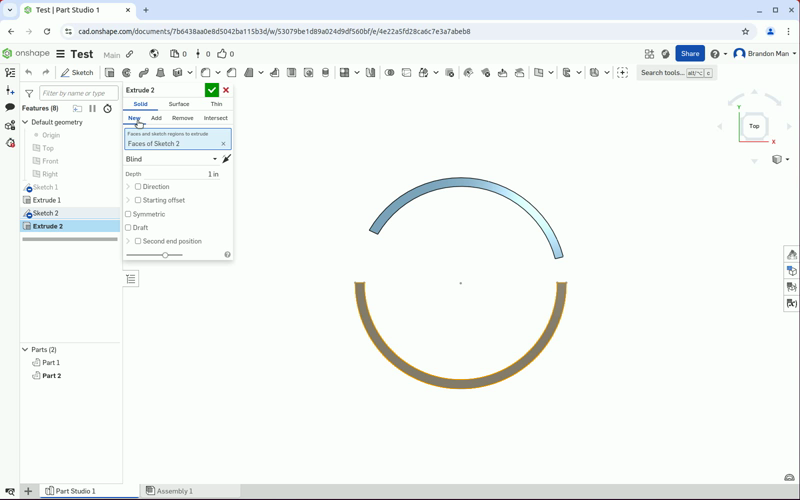
click(137, 120)
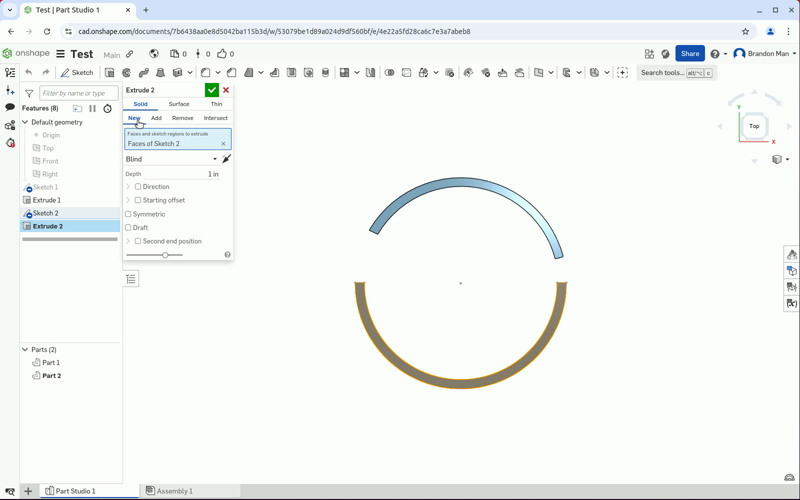
key(tab, 4)
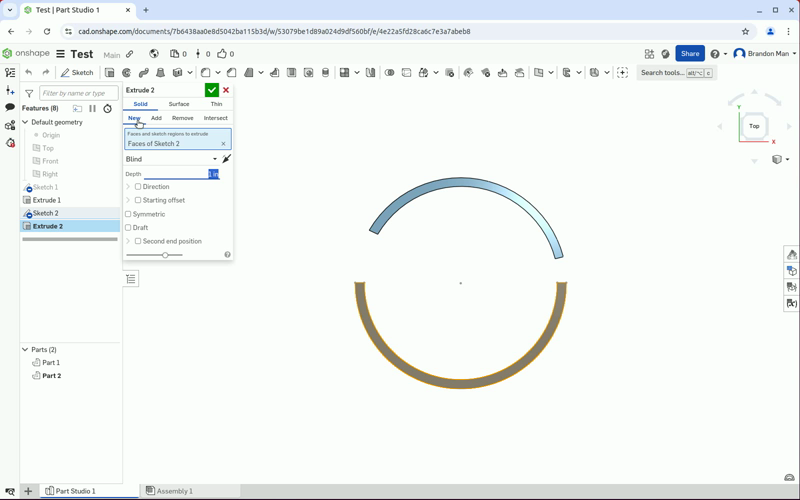
text(23.108)
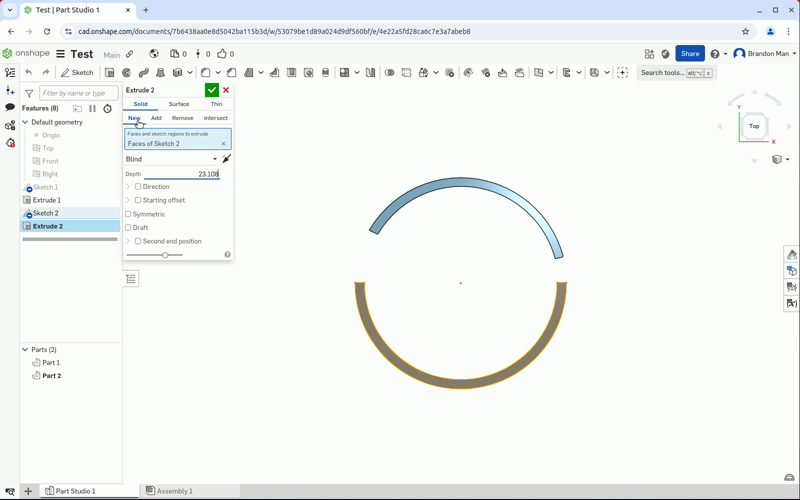
key(enter)
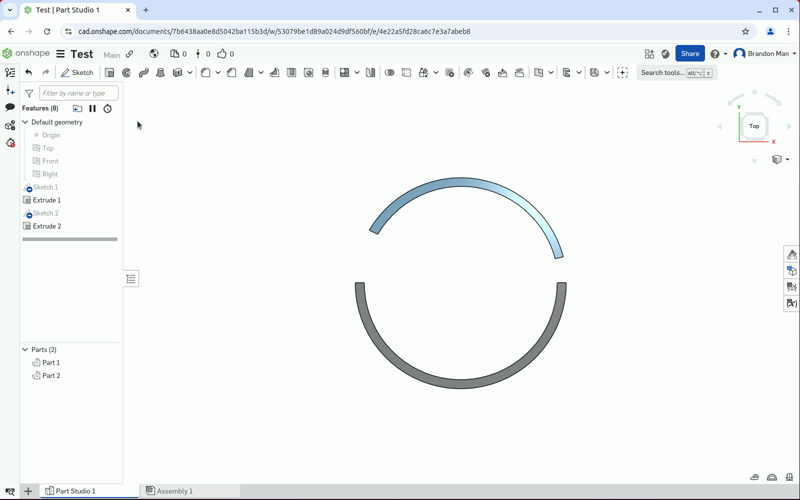
key(shift+h)
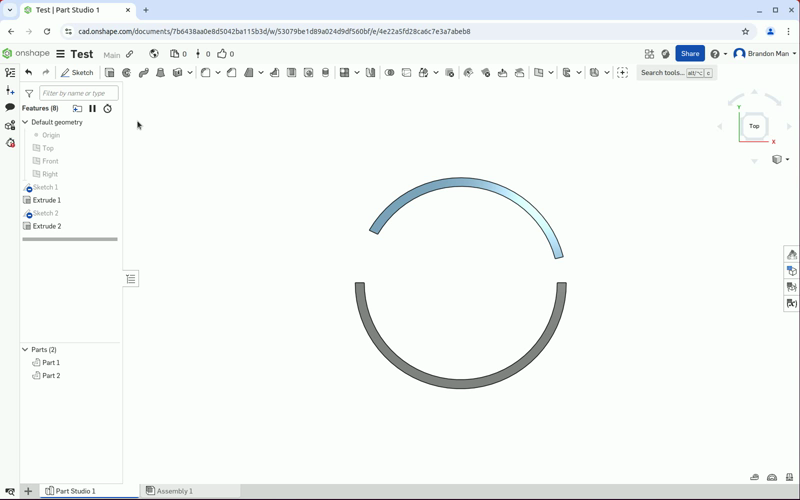
key(shift+h)
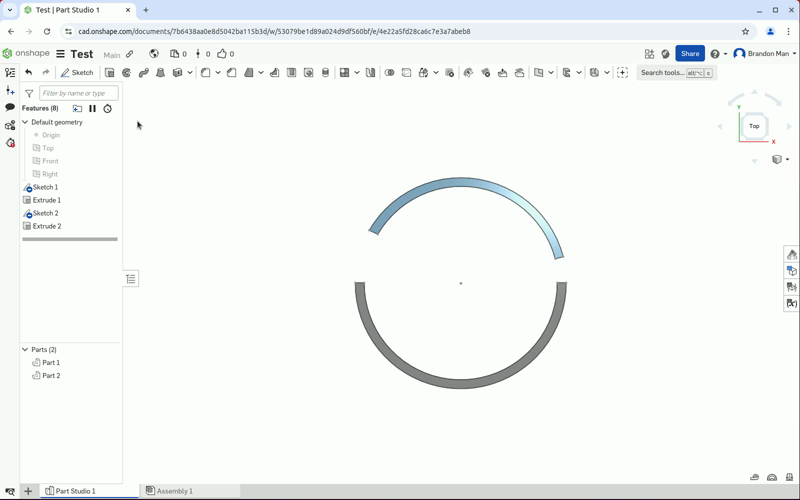
key(shift+7)
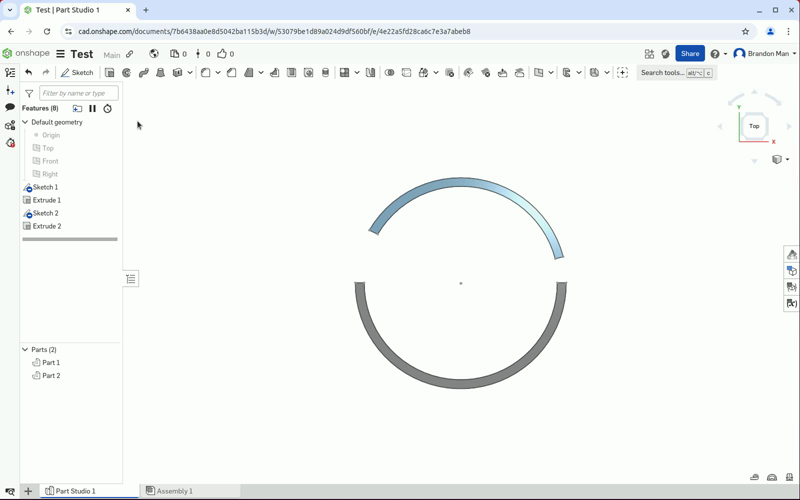
key(up, 3)
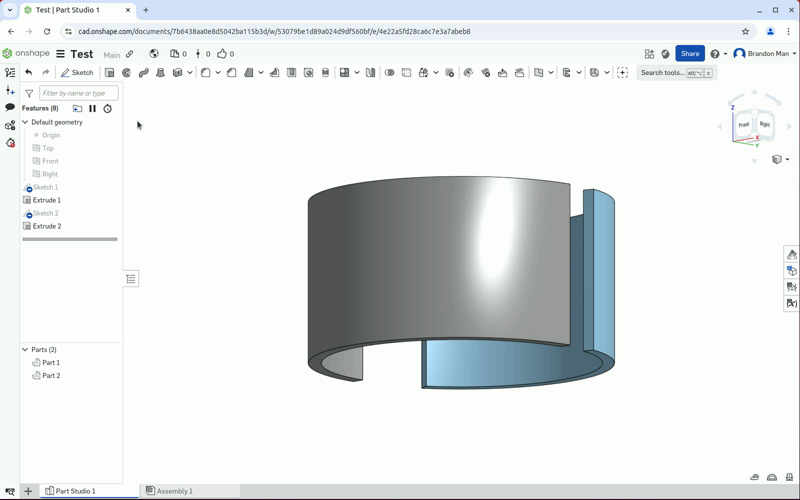
key(left, 3)
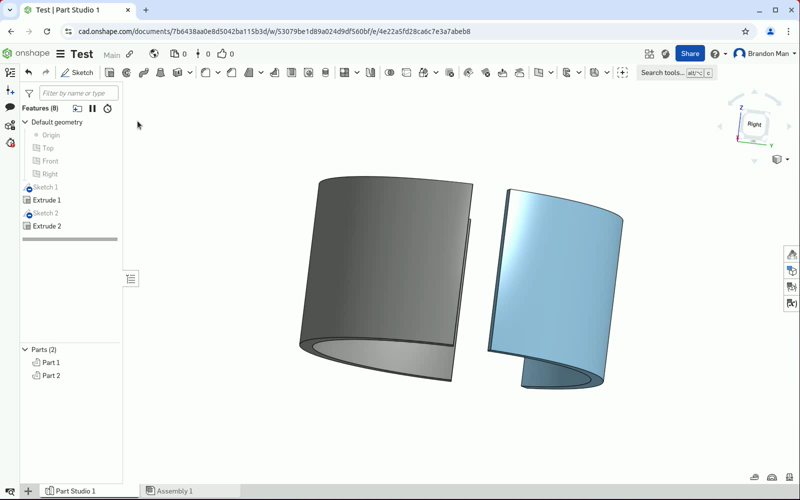
key(right, 3)
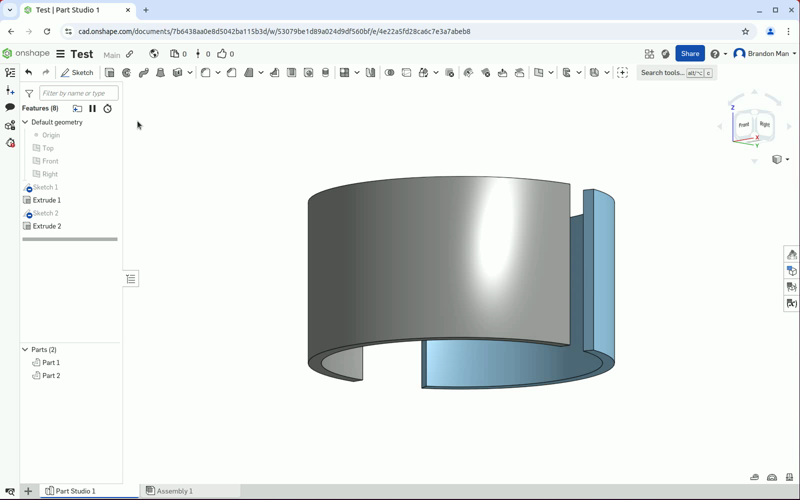
key(down, 3)
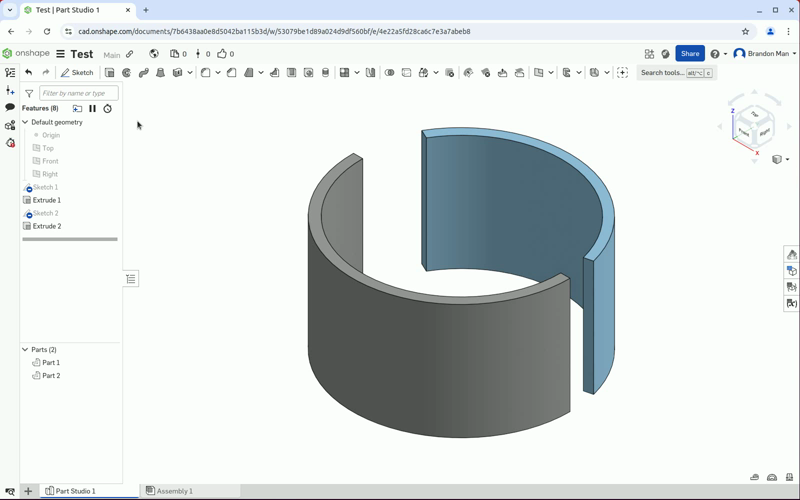
mouse_move(73, 189)
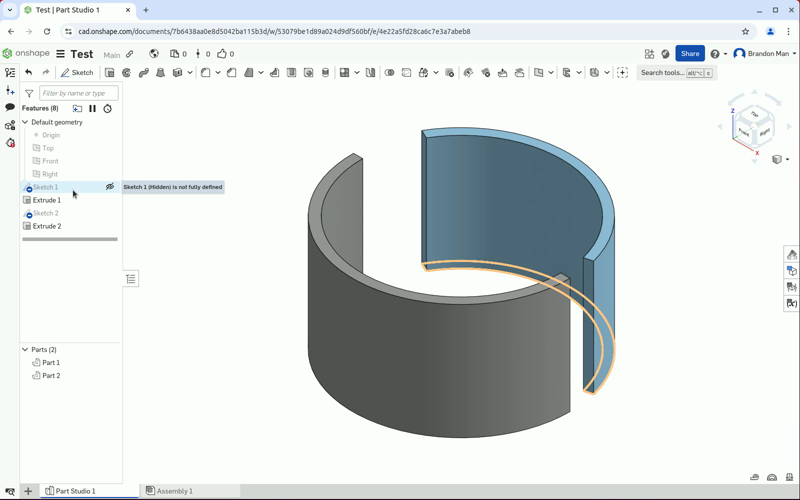
click(73, 189)